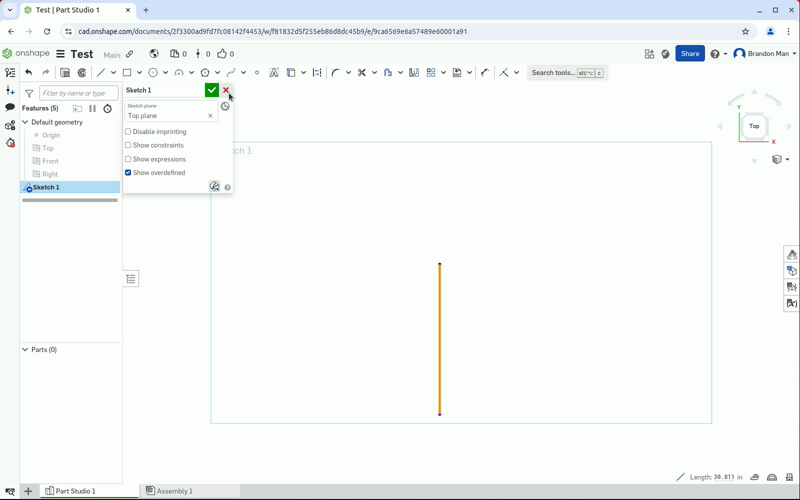
key(shift+h)
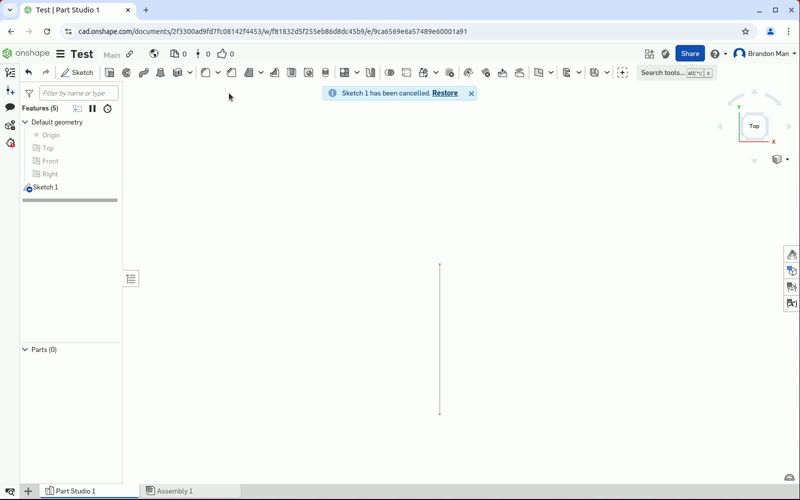
key(shift+s)
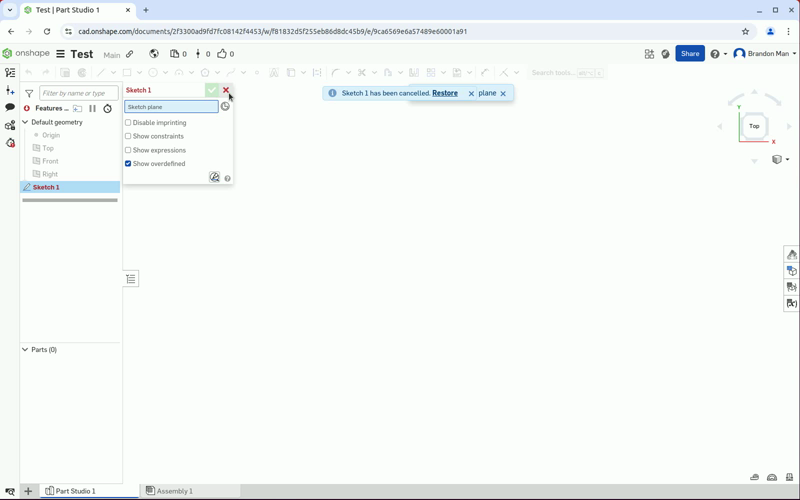
mouse_move(73, 150)
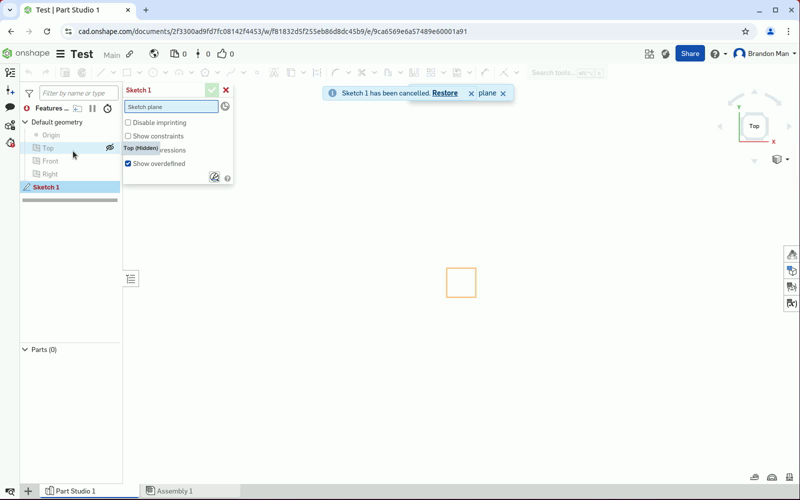
click(73, 150)
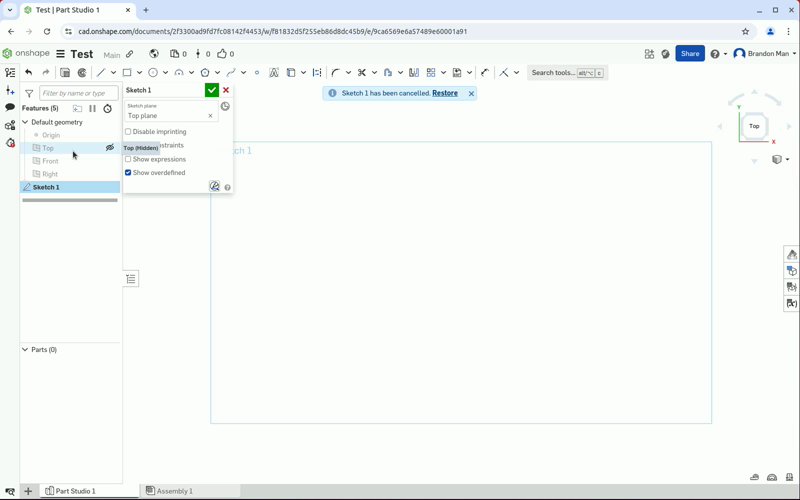
mouse_move(73, 352)
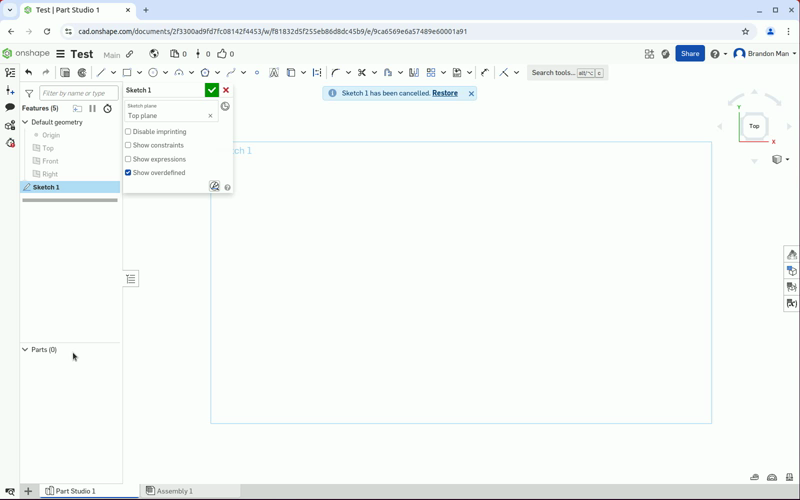
key(y)
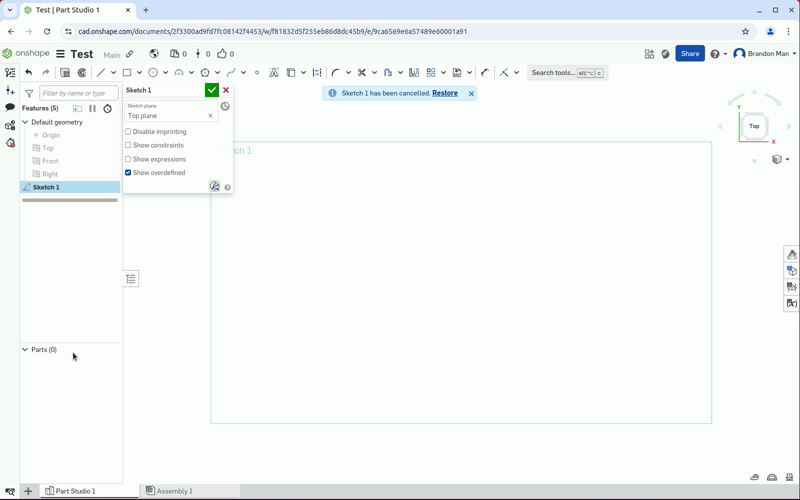
key(l)
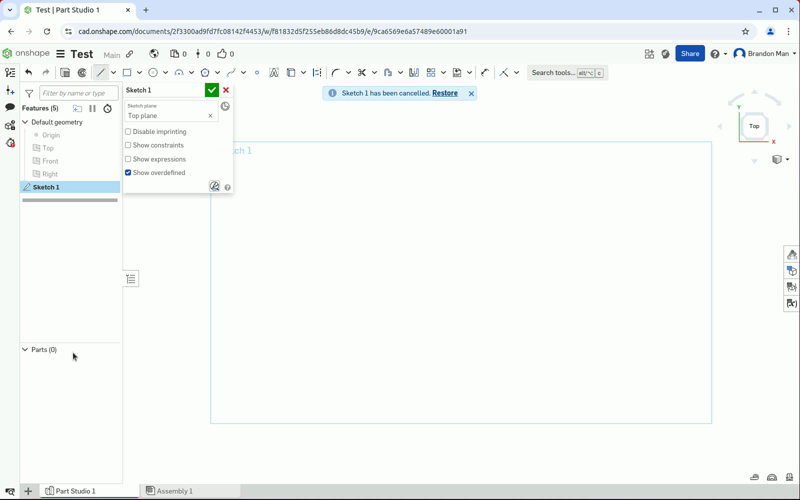
key_down(shift)
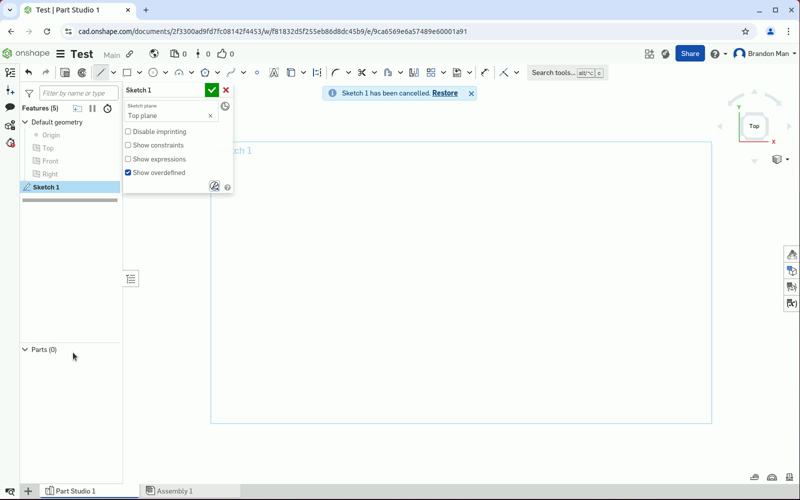
mouse_move(362, 332)
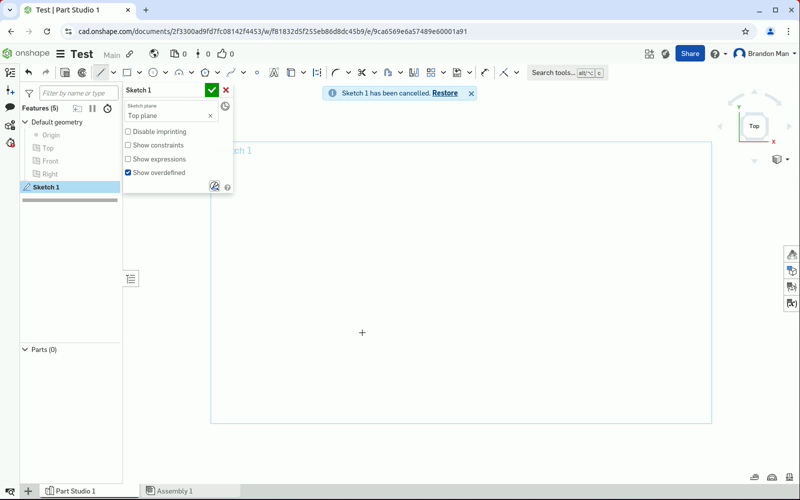
click(362, 332)
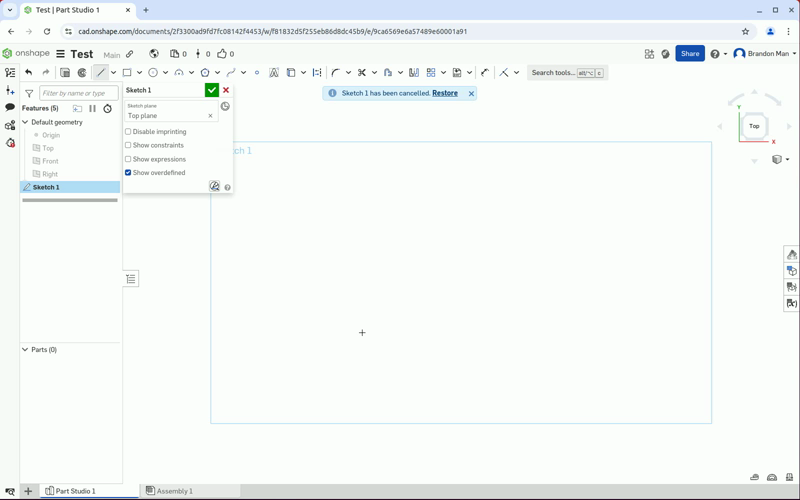
key_up(shift)
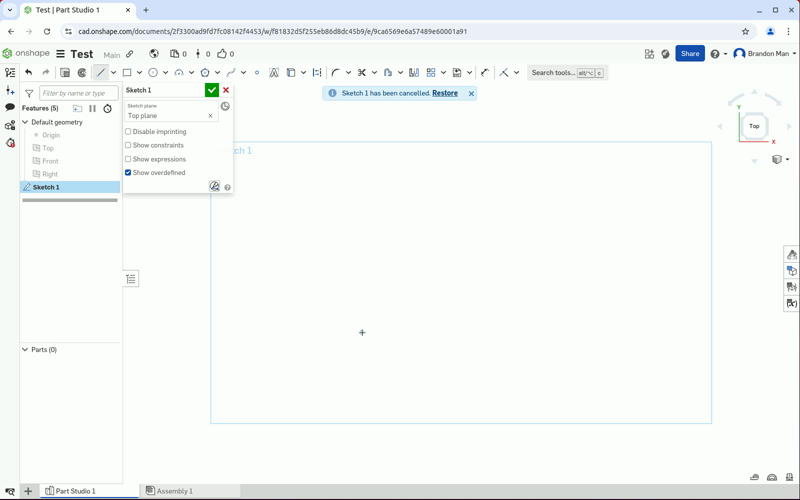
key_down(shift)
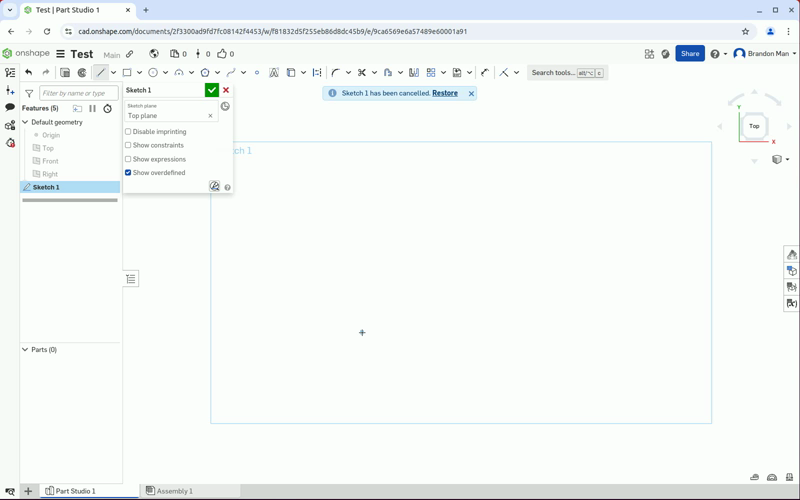
mouse_move(461, 332)
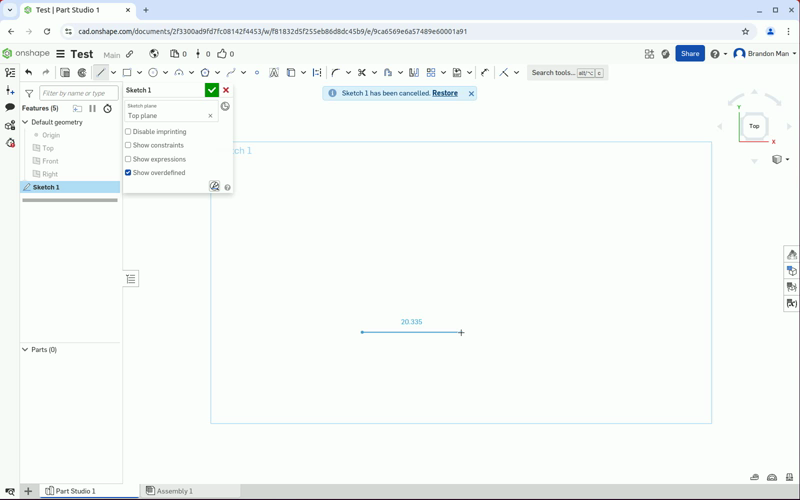
click(461, 332)
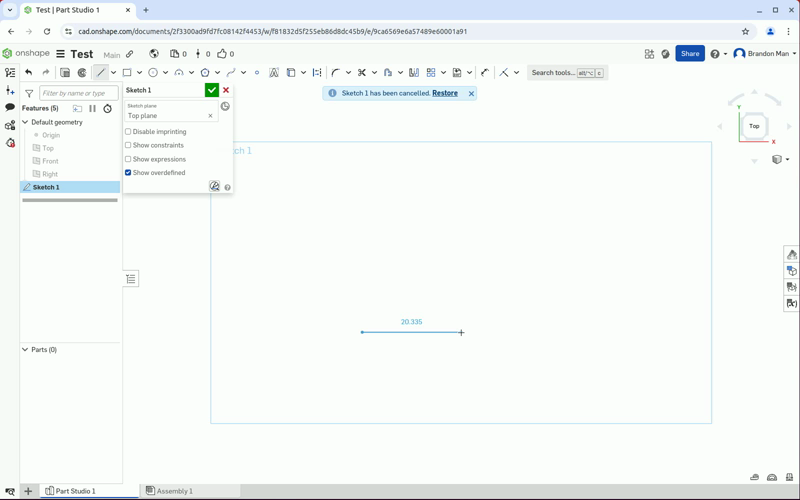
key_up(shift)
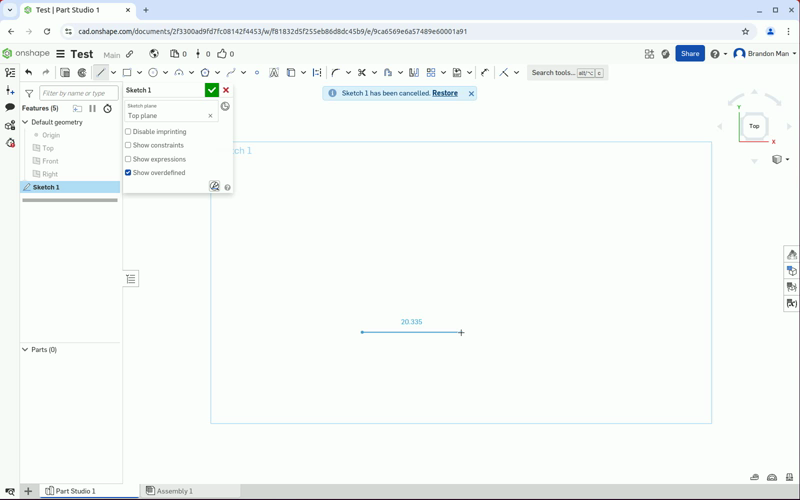
key_down(shift)
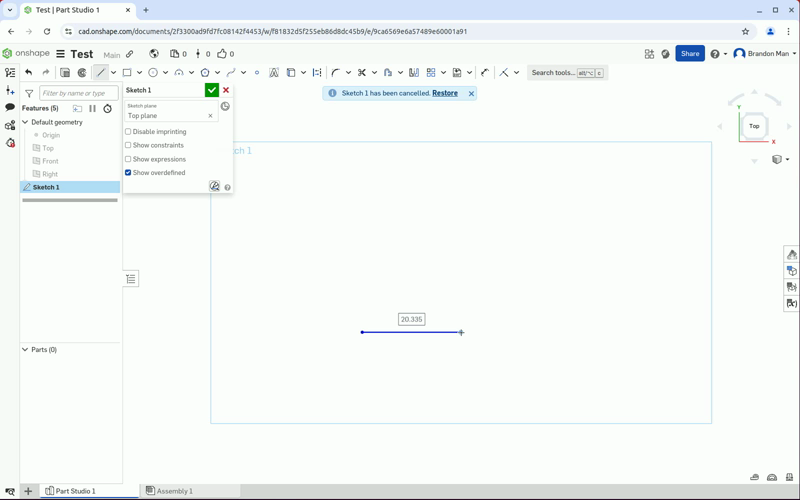
mouse_move(491, 332)
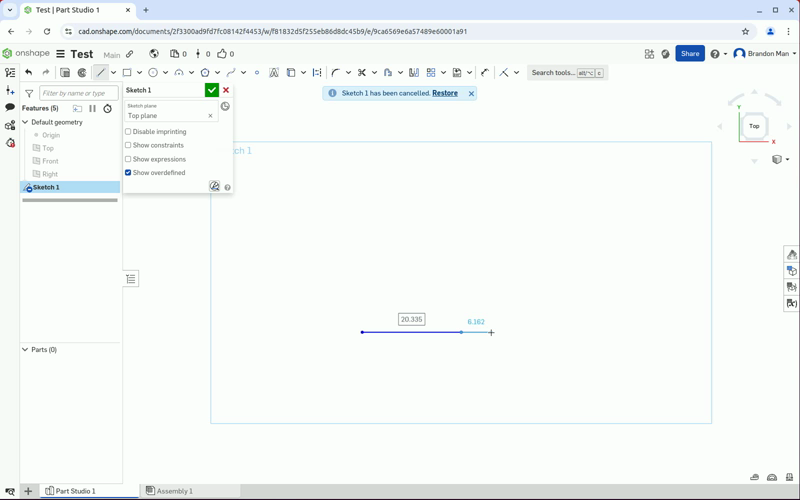
mouse_move(461, 282)
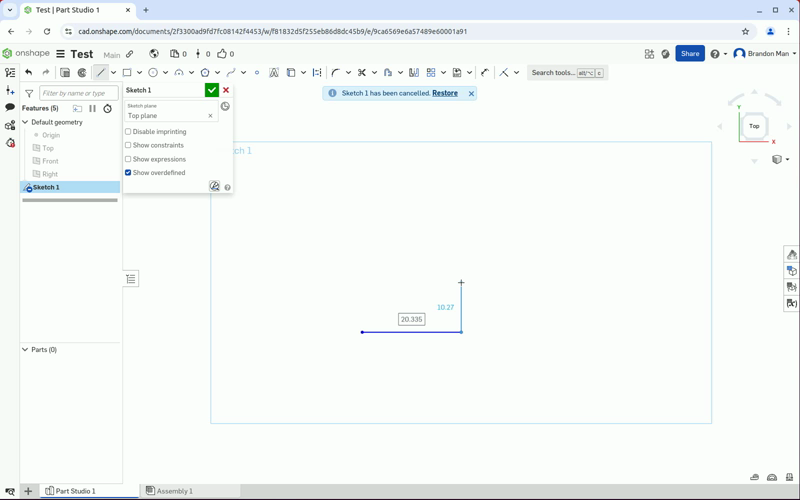
click(461, 282)
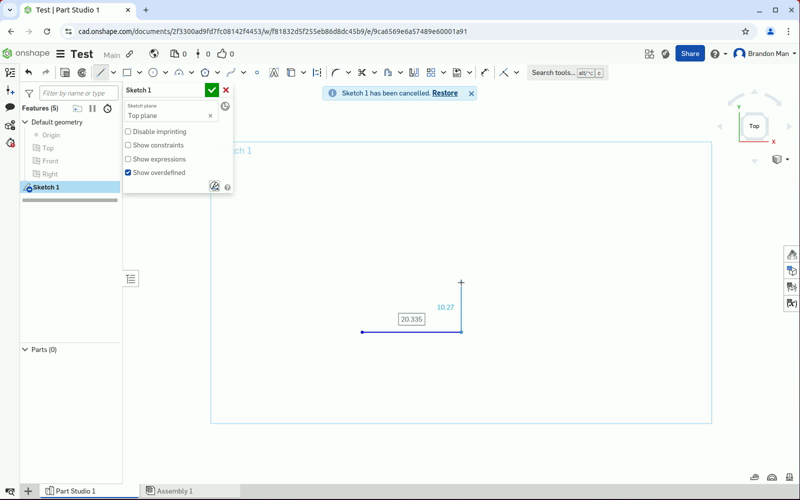
key_up(shift)
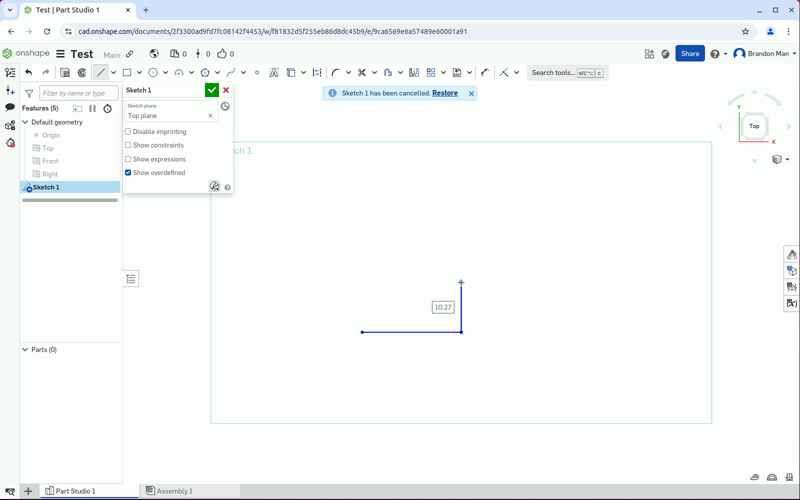
key_down(shift)
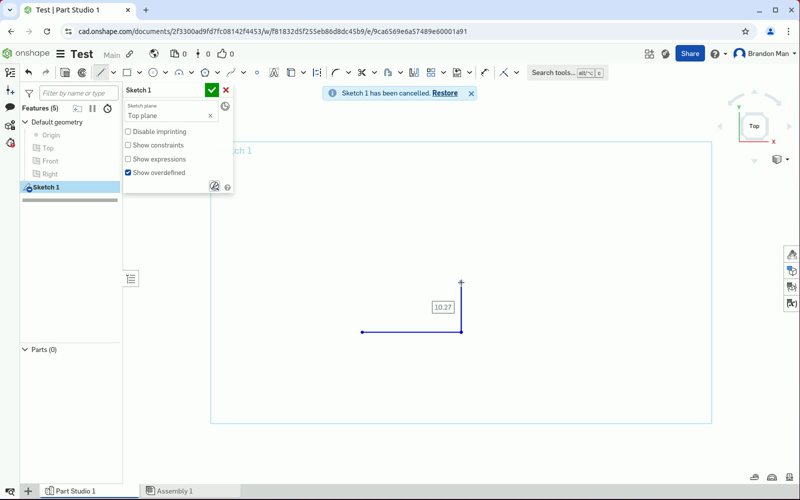
mouse_move(362, 282)
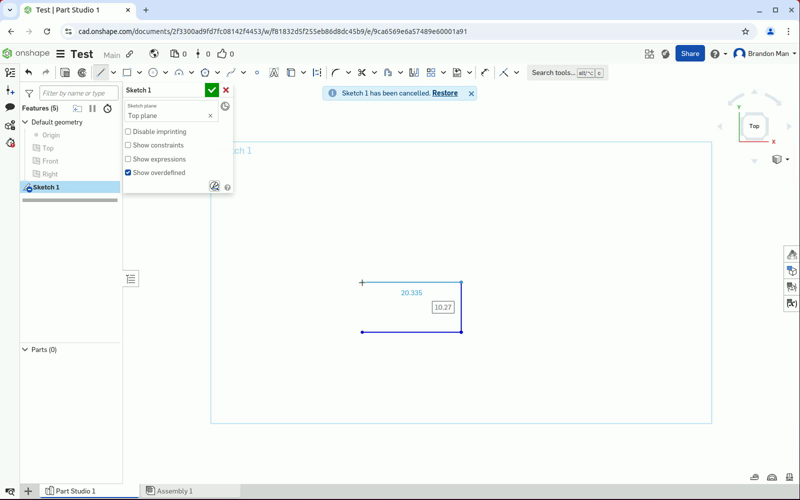
click(362, 282)
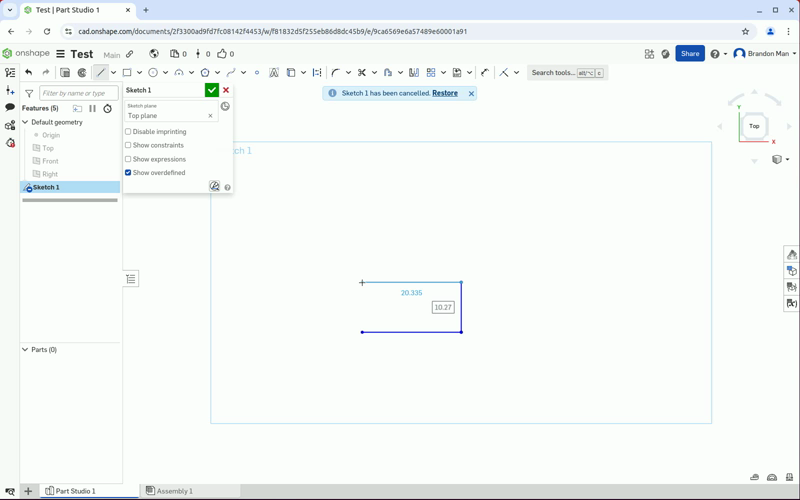
key_up(shift)
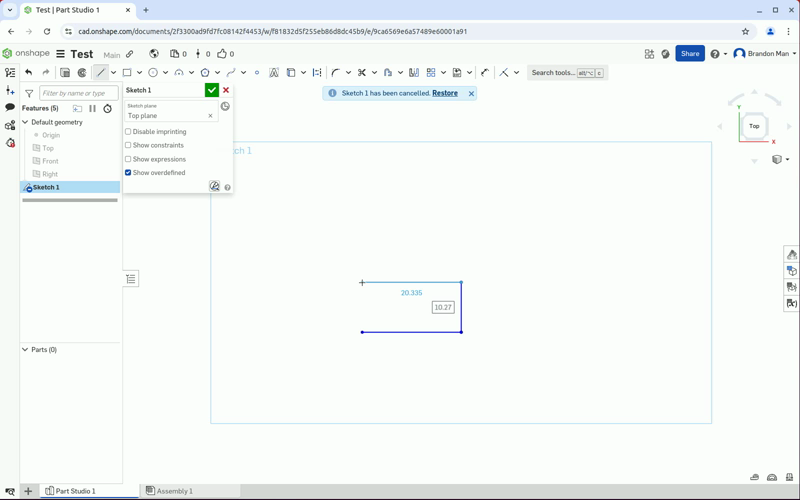
key_down(shift)
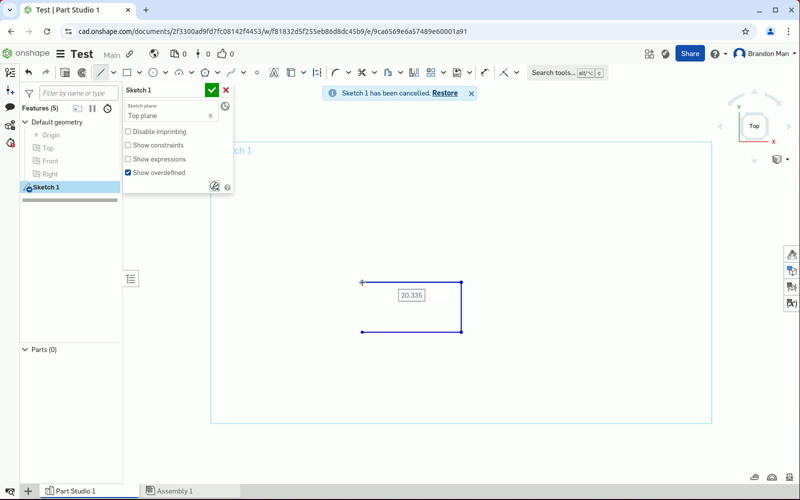
mouse_move(392, 282)
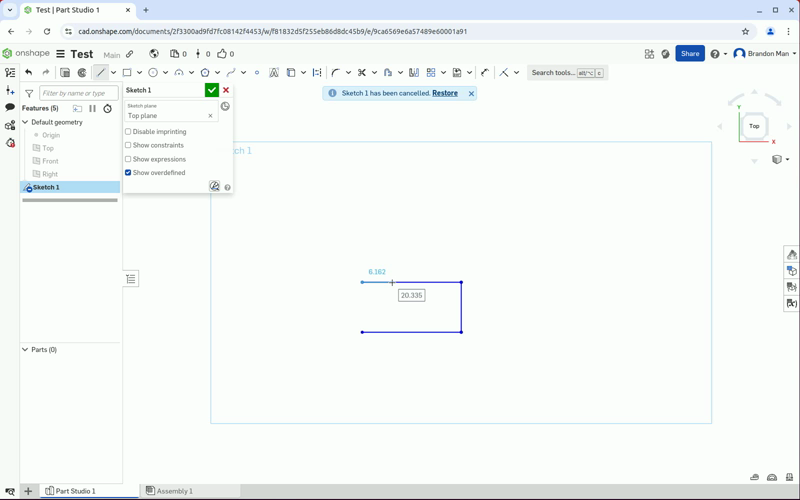
mouse_move(362, 307)
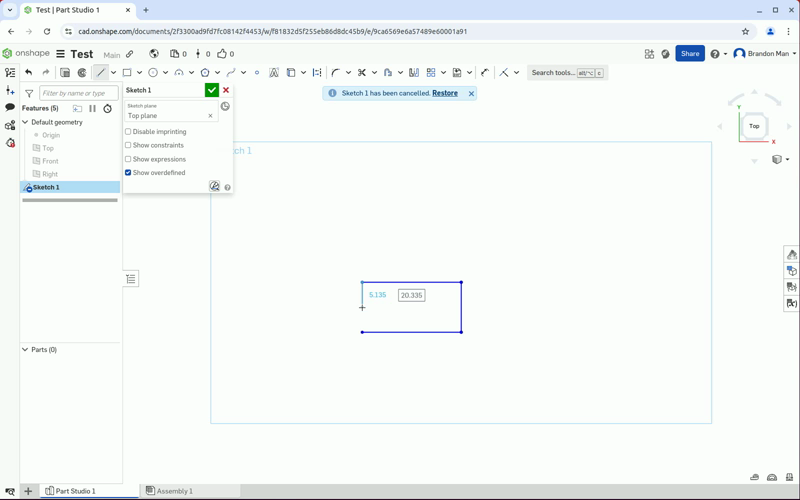
click(362, 307)
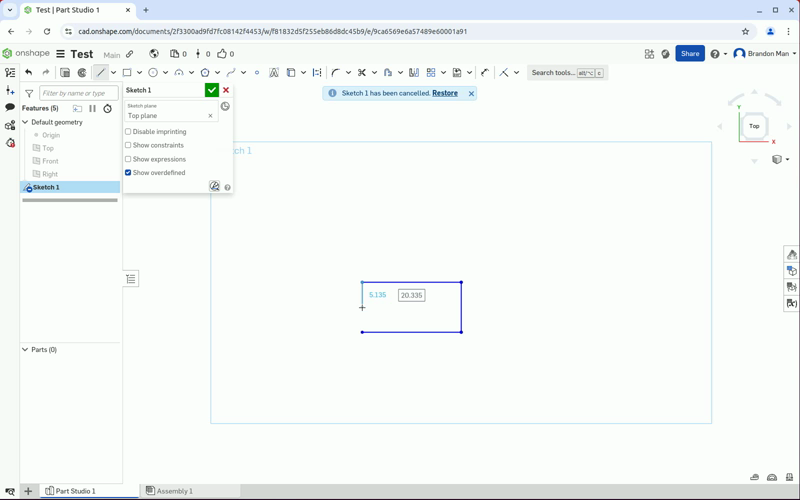
key_up(shift)
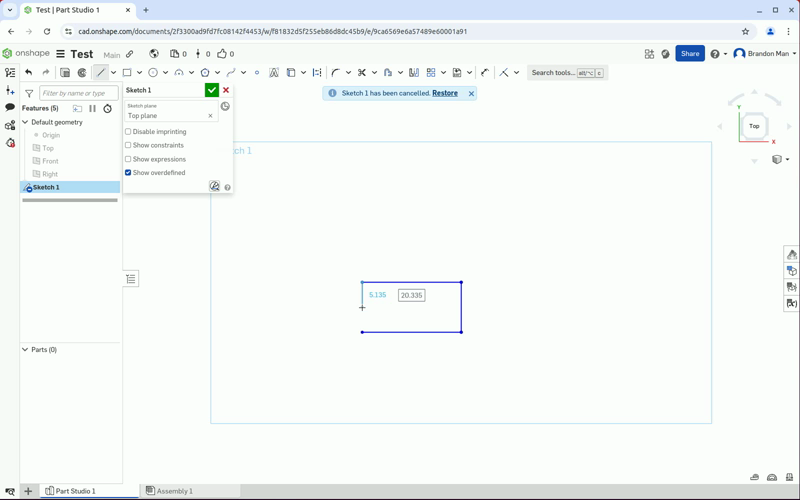
mouse_move(392, 307)
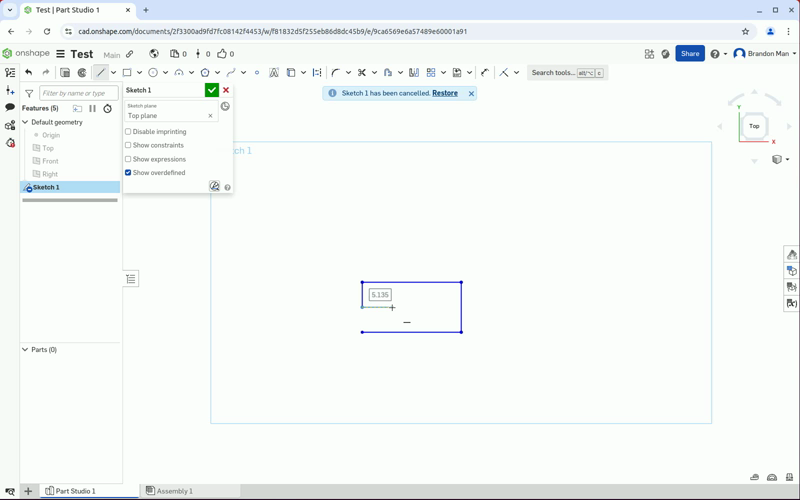
key_down(shift)
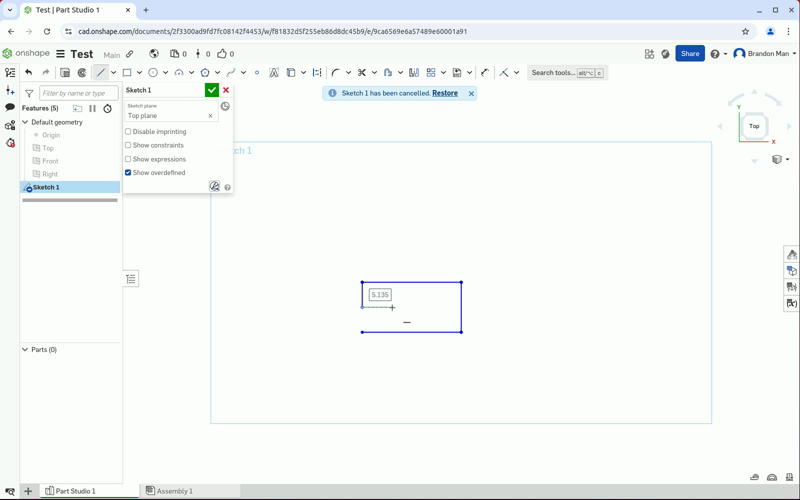
mouse_move(362, 332)
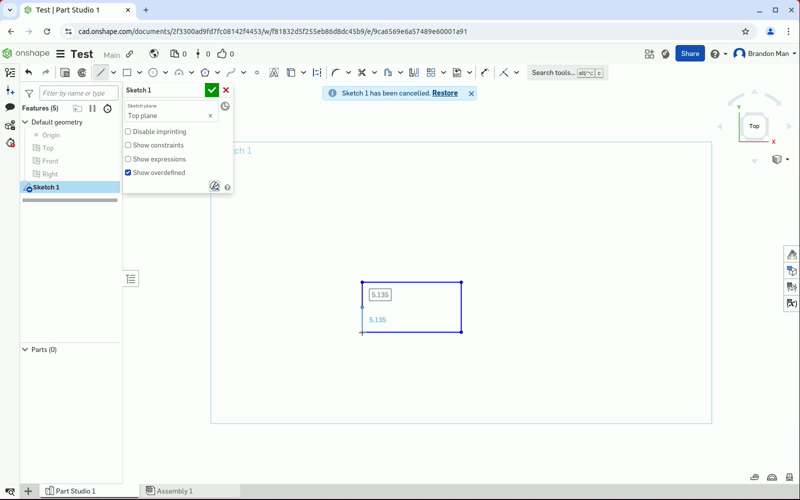
key_up(shift)
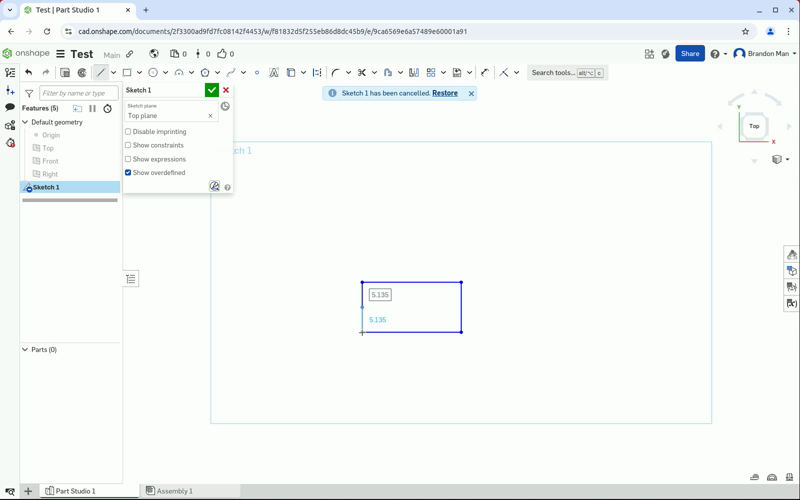
click(362, 332)
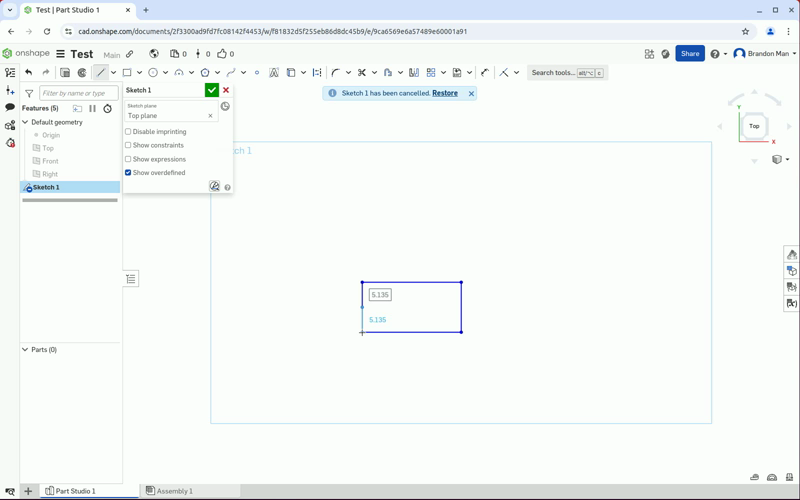
key(esc)
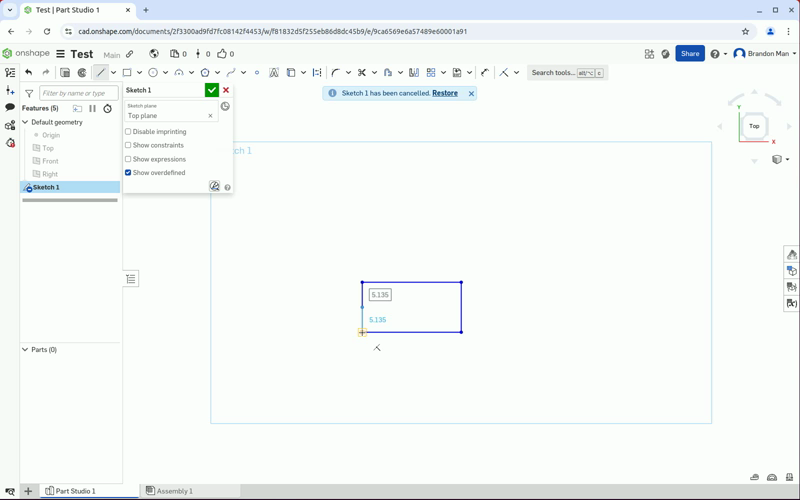
mouse_move(398, 328)
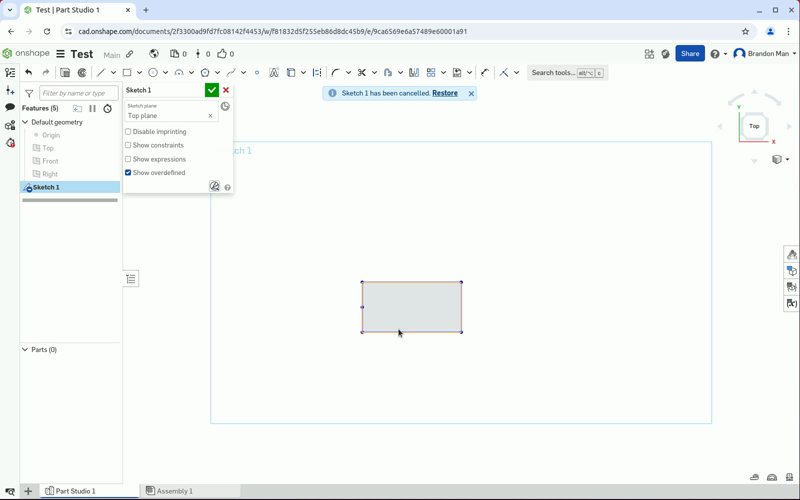
click(398, 328)
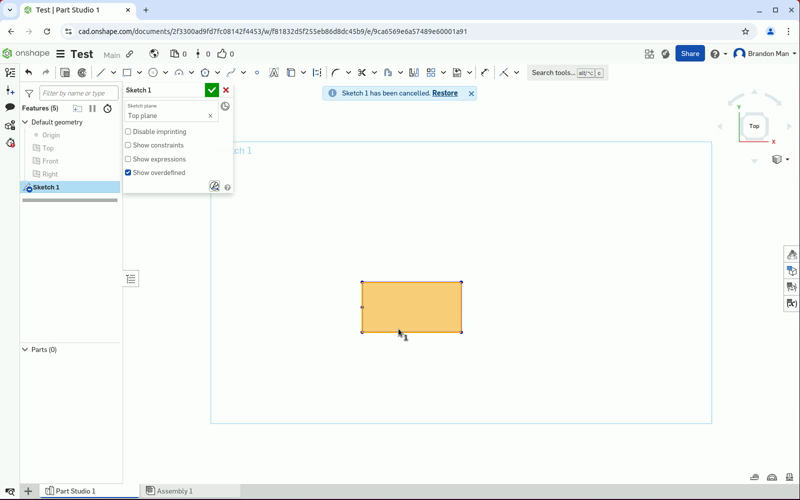
mouse_move(73, 352)
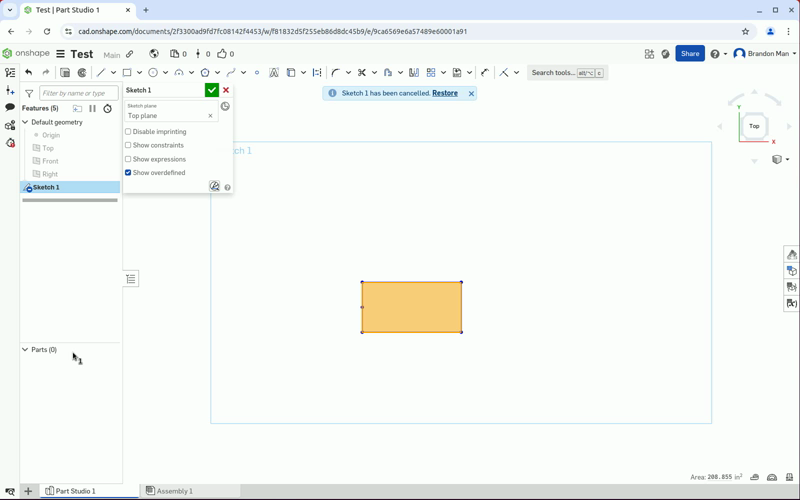
key(shift+y)
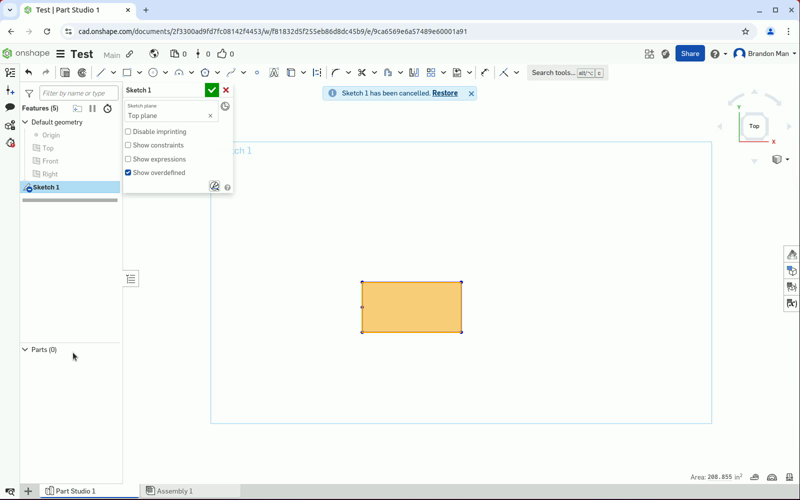
key(shift+e)
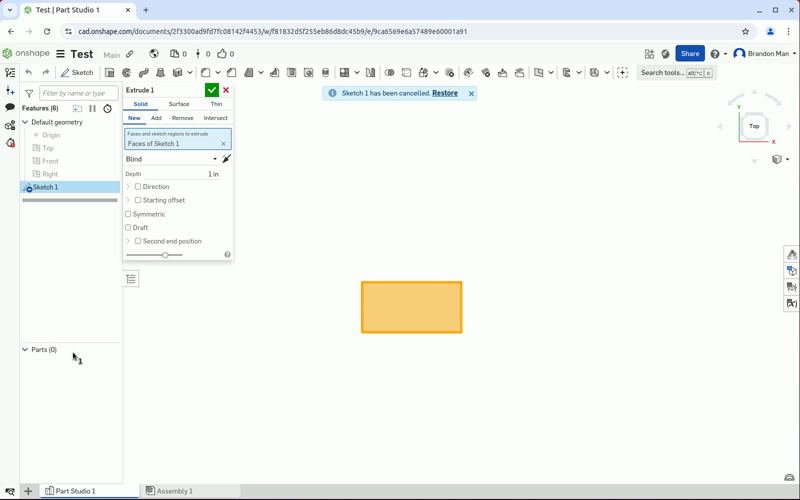
mouse_move(143, 106)
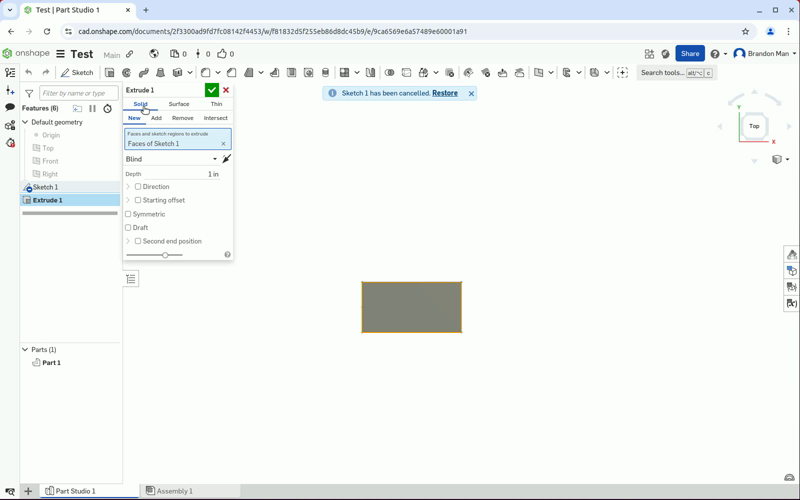
click(143, 106)
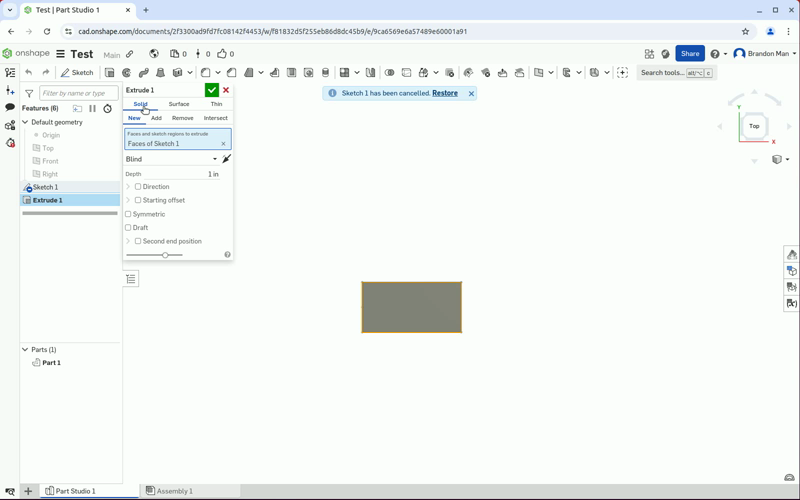
mouse_move(137, 120)
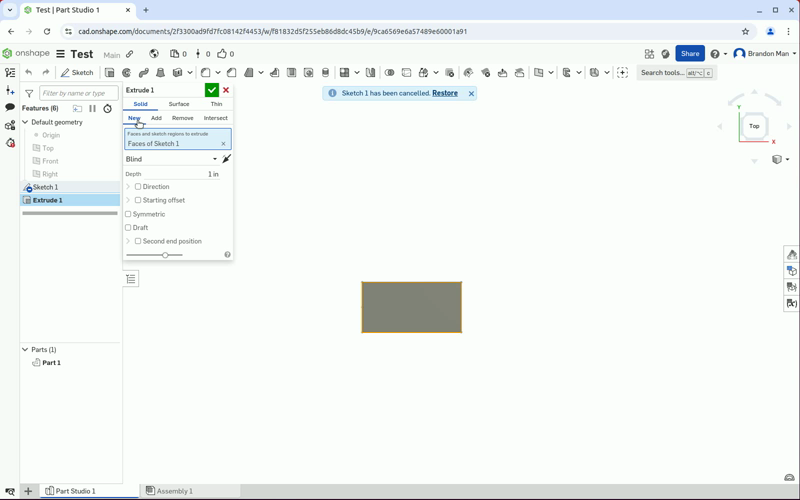
click(137, 120)
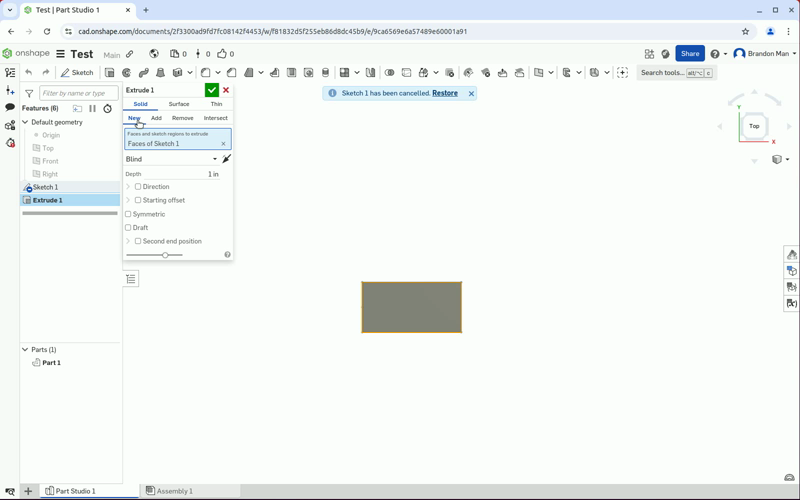
key(tab, 4)
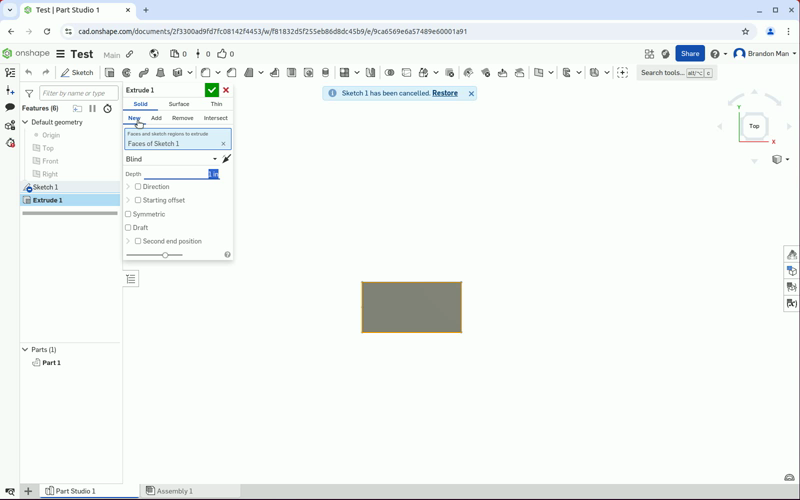
text(16.85)
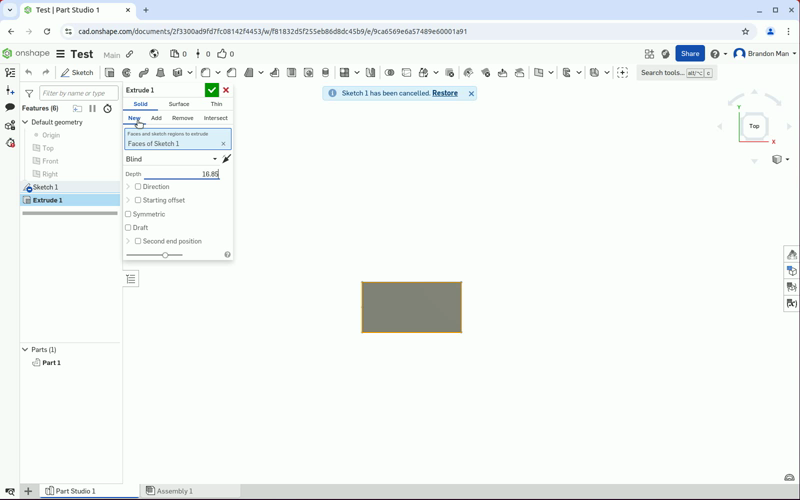
key(enter)
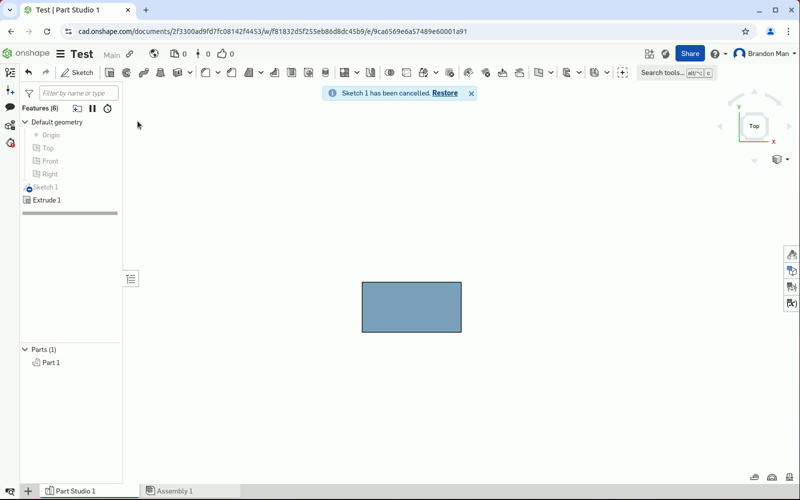
key(shift+h)
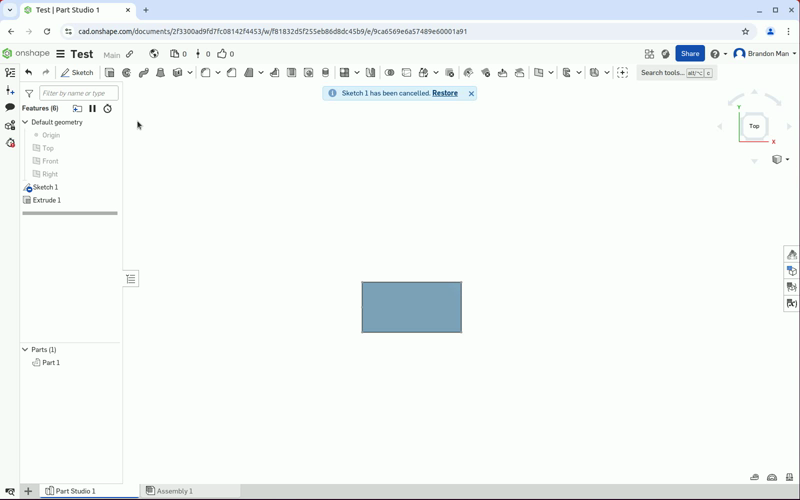
key(shift+h)
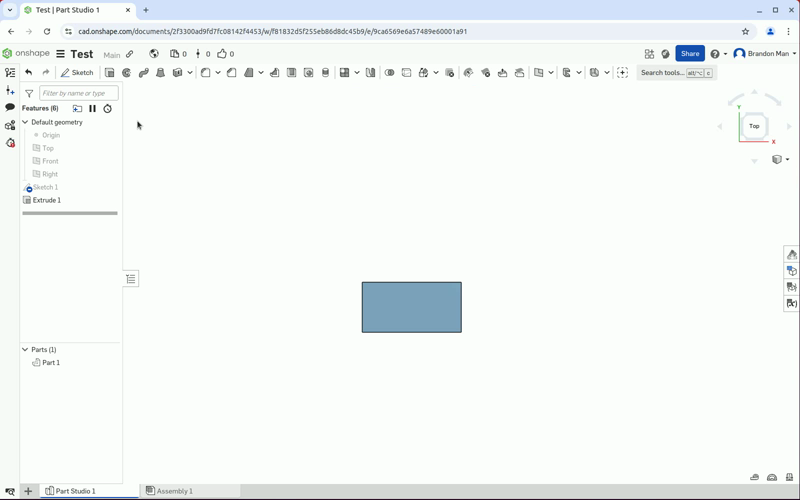
mouse_move(73, 189)
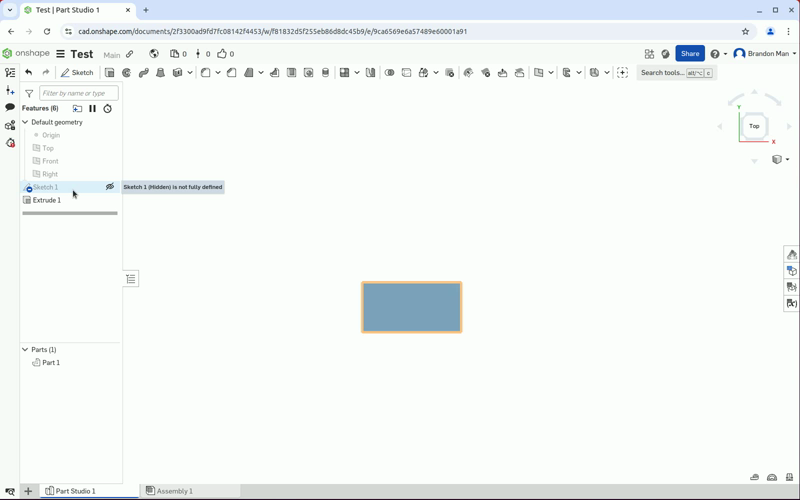
click(73, 189)
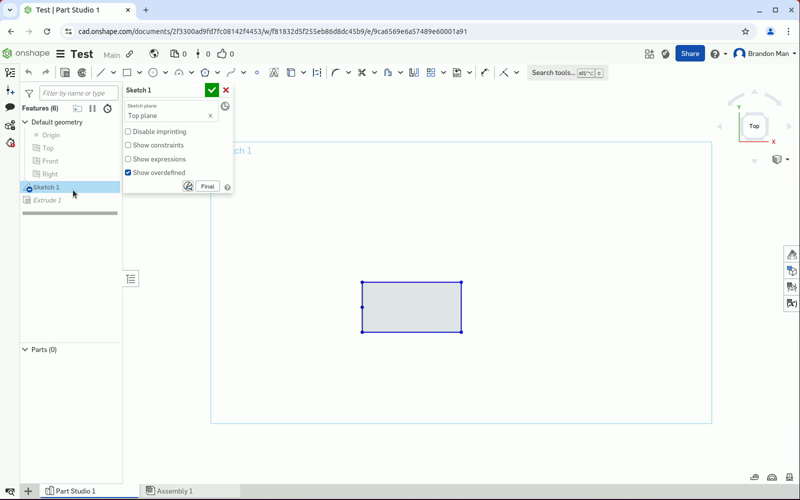
mouse_move(229, 92)
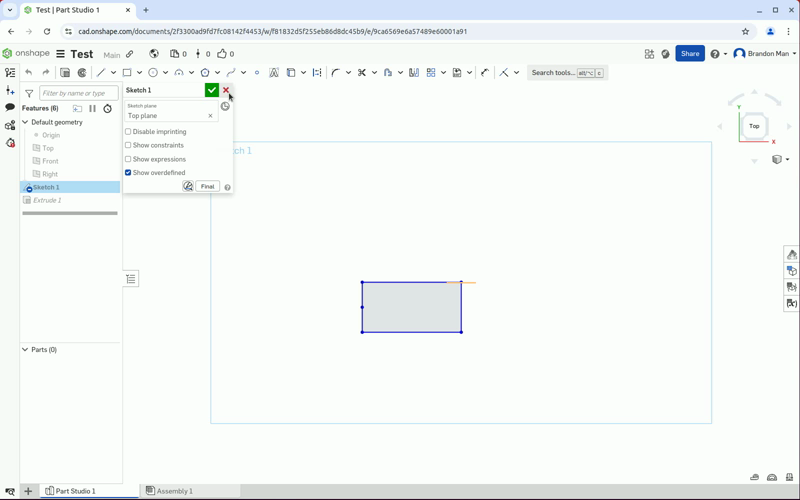
click(229, 92)
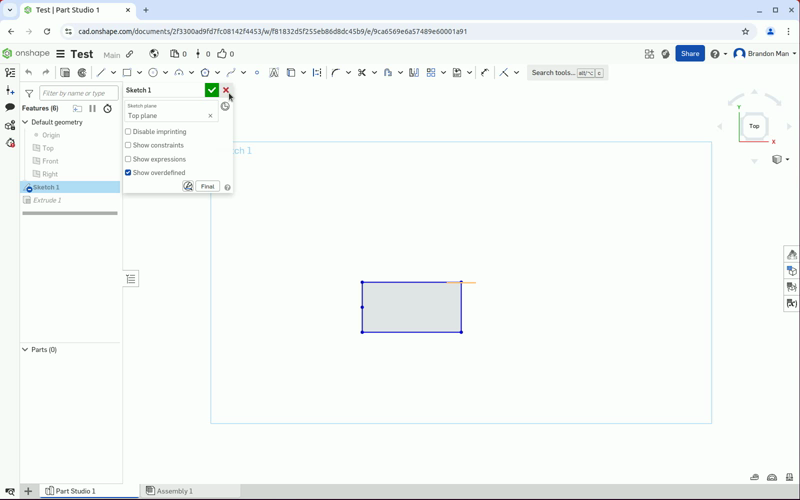
key(shift+s)
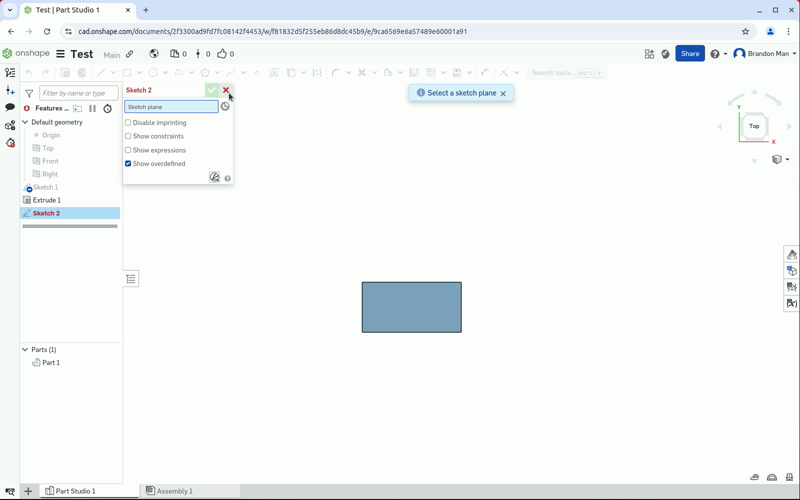
mouse_move(73, 150)
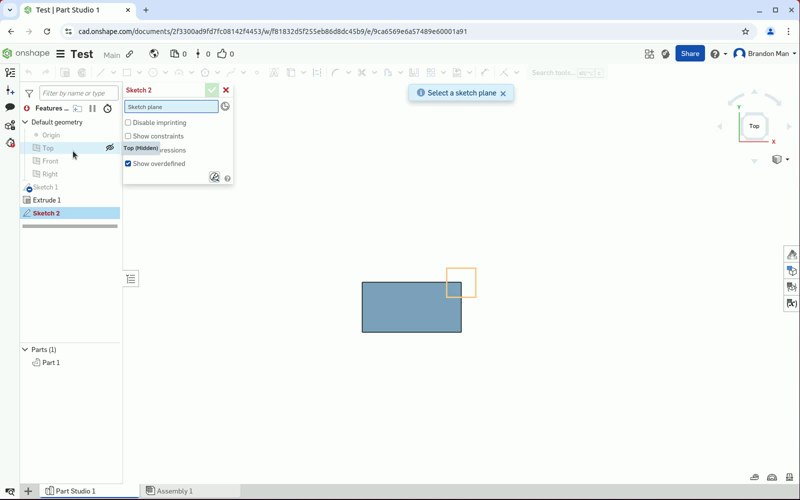
click(73, 150)
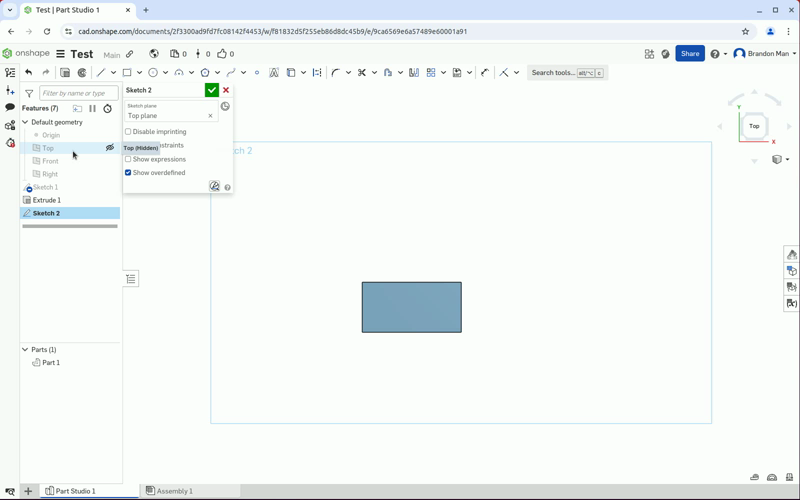
mouse_move(73, 352)
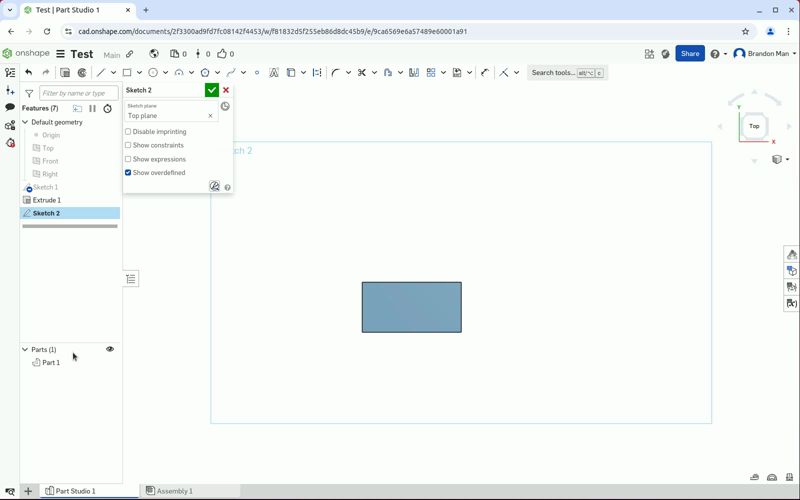
key(y)
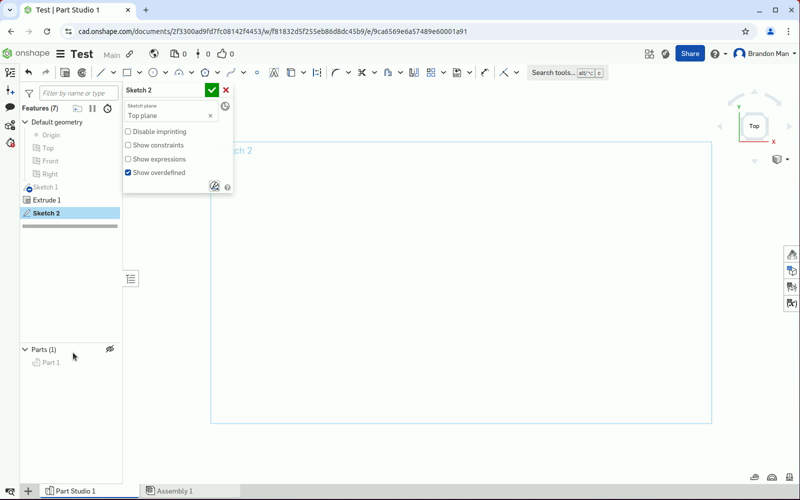
key(l)
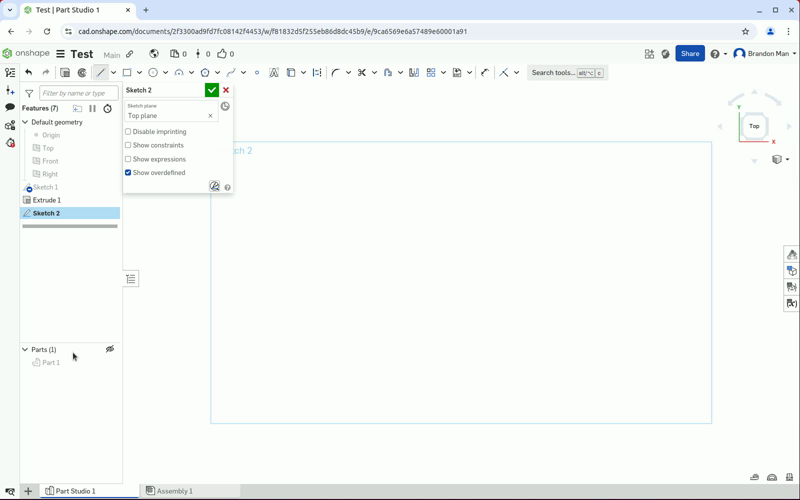
key_down(shift)
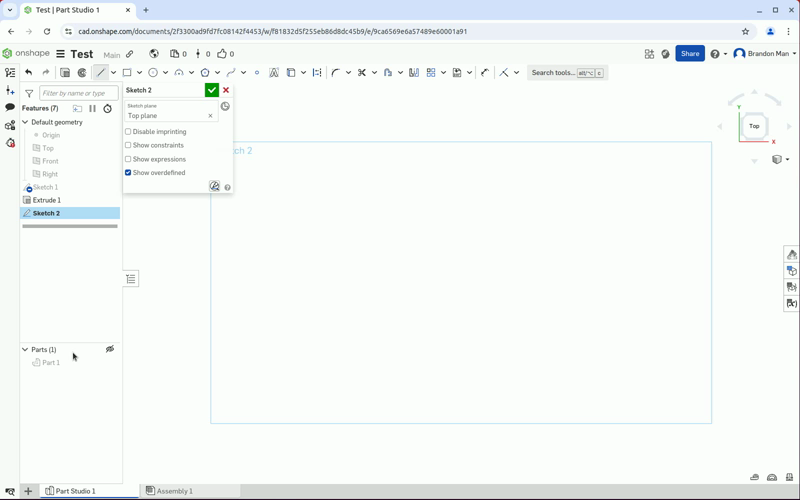
mouse_move(348, 332)
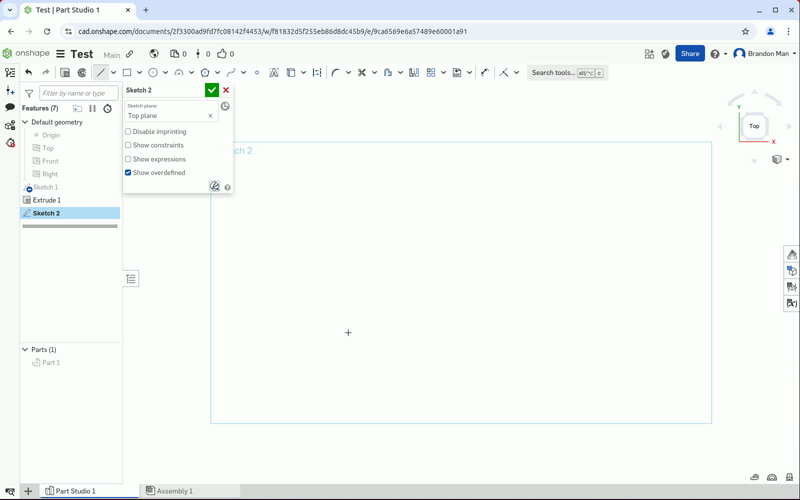
click(348, 332)
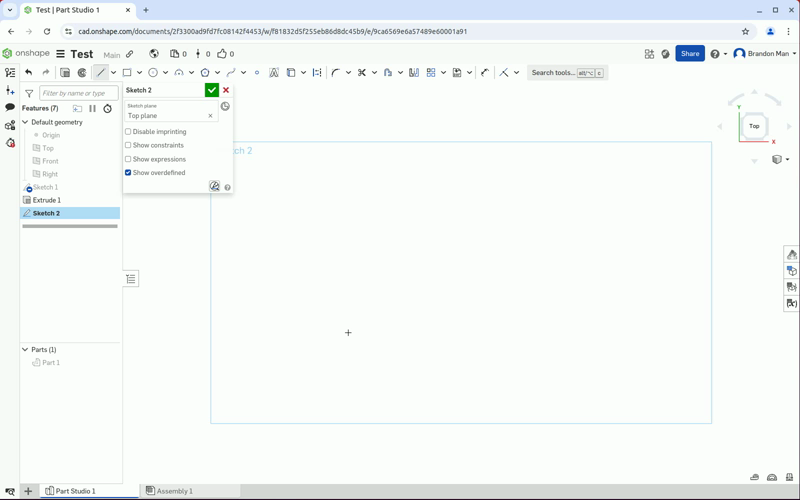
key_up(shift)
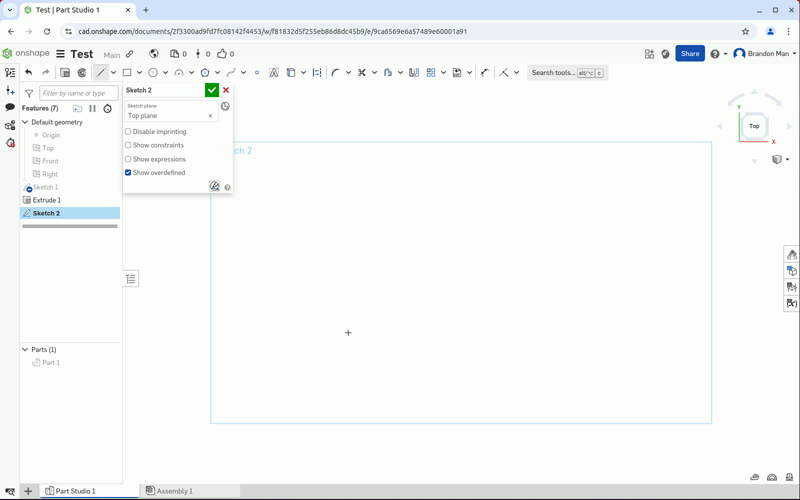
key_down(shift)
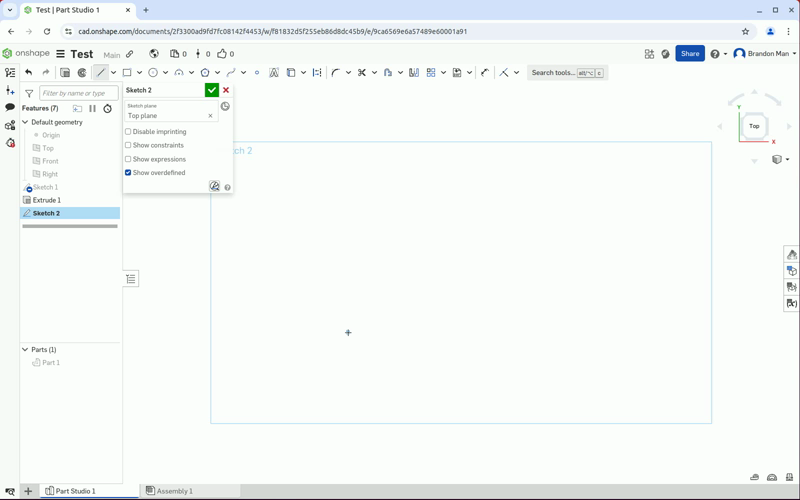
mouse_move(378, 332)
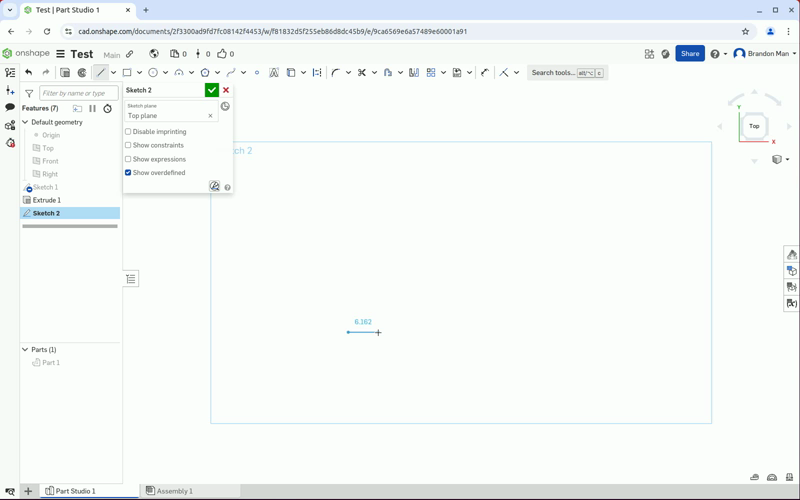
mouse_move(362, 332)
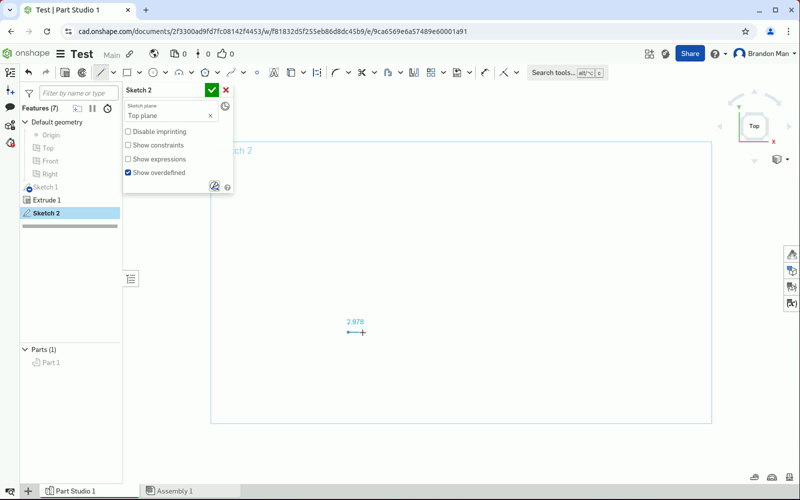
click(362, 332)
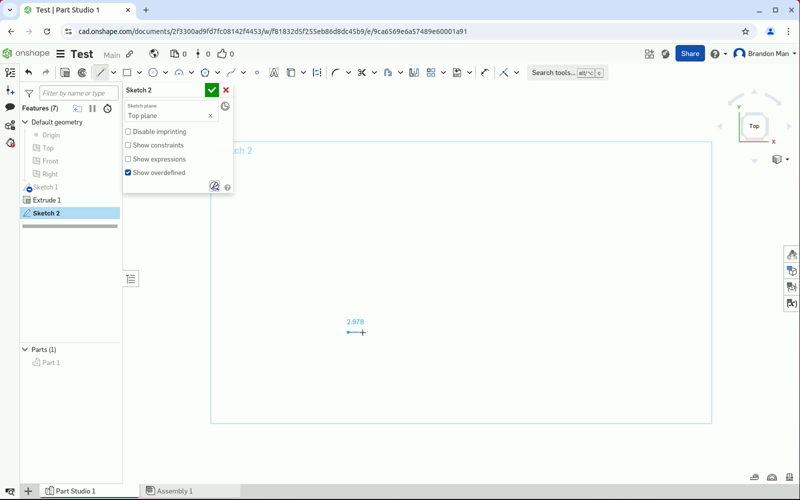
key_up(shift)
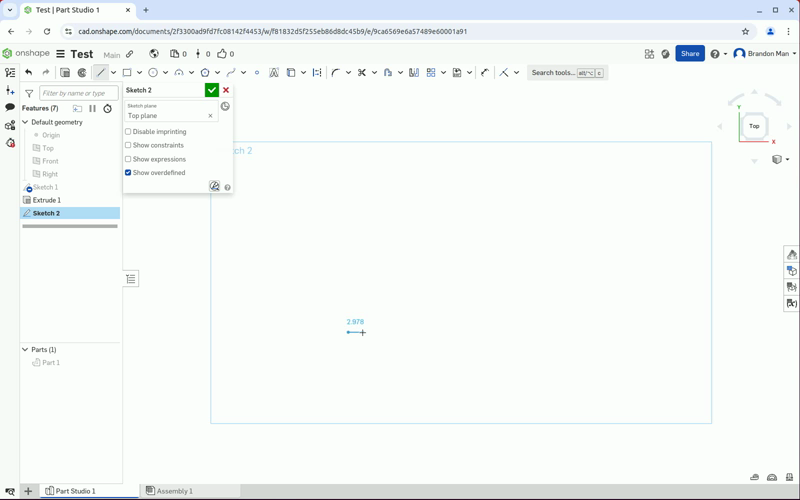
key_down(shift)
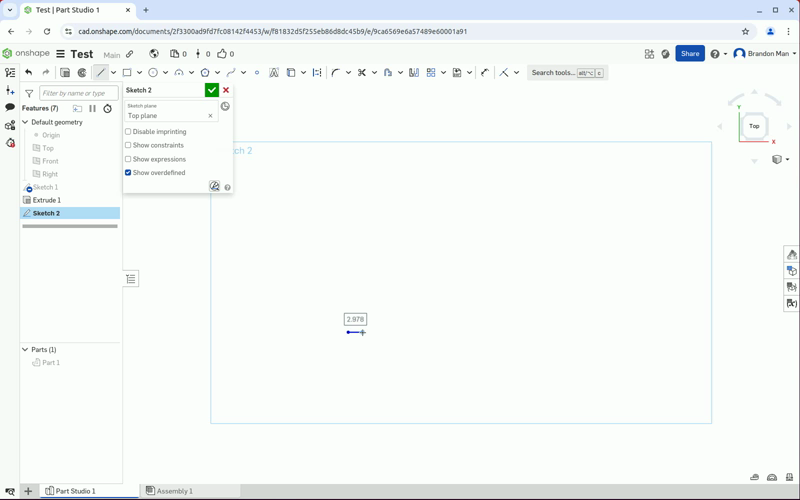
mouse_move(392, 332)
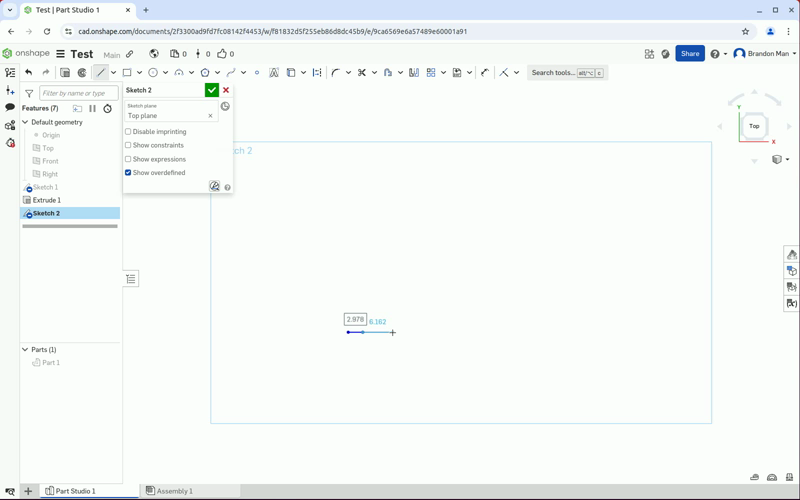
mouse_move(362, 306)
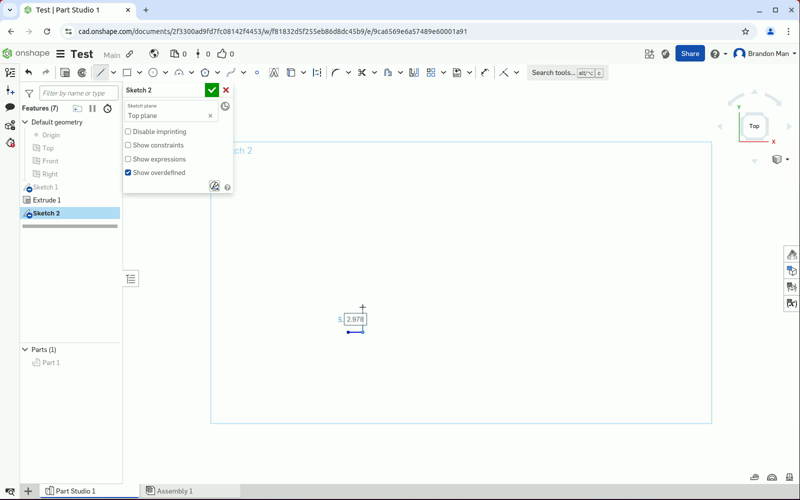
click(362, 306)
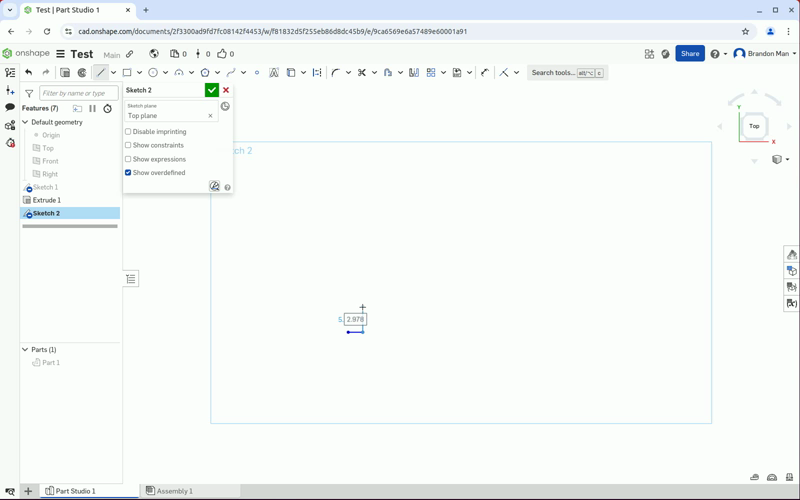
key_up(shift)
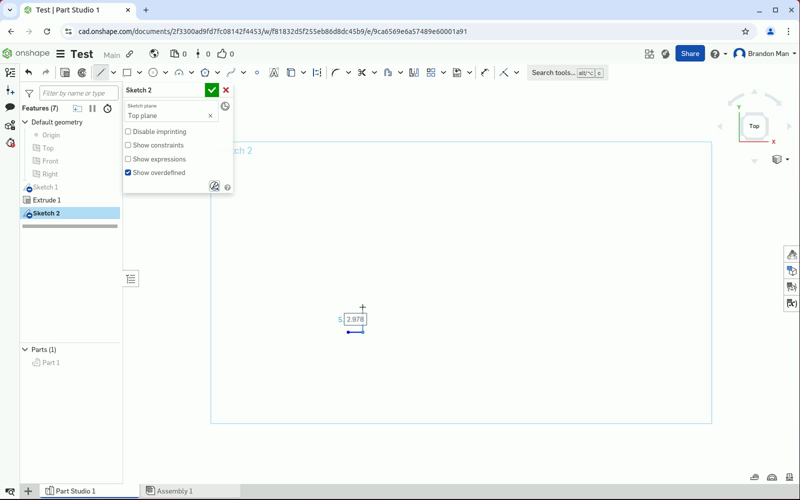
key(esc)
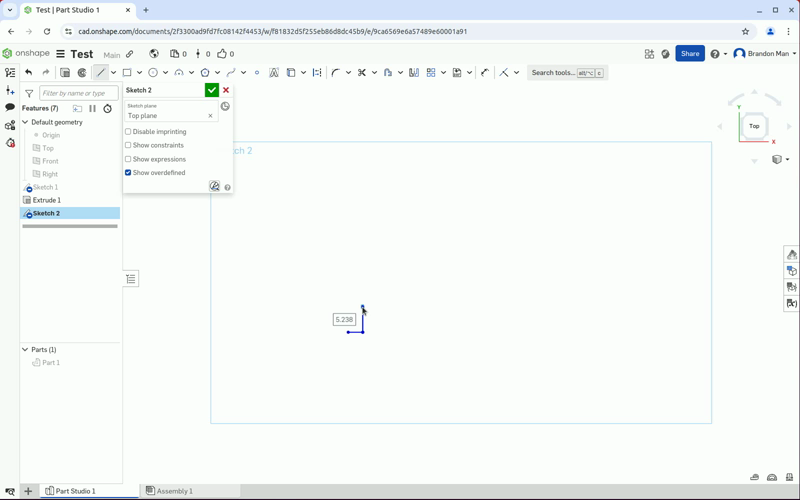
key(a)
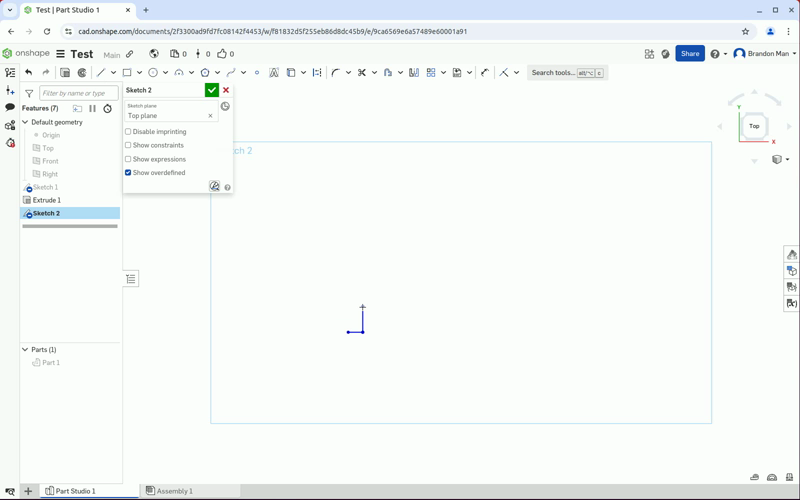
mouse_move(362, 306)
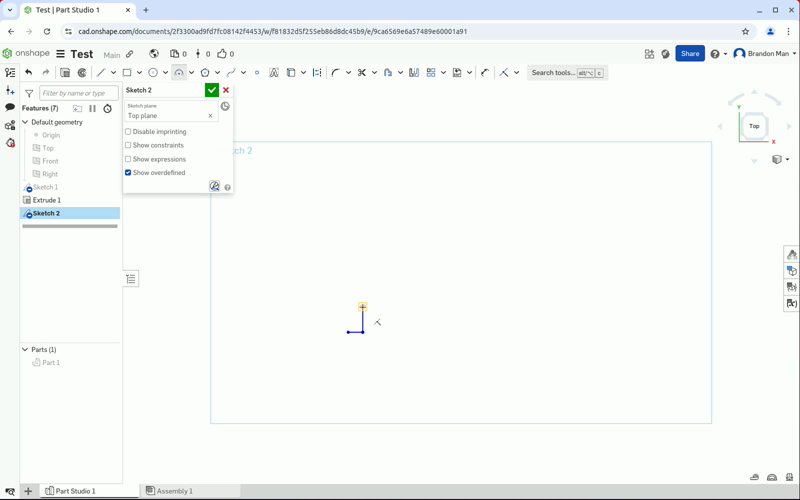
click(362, 306)
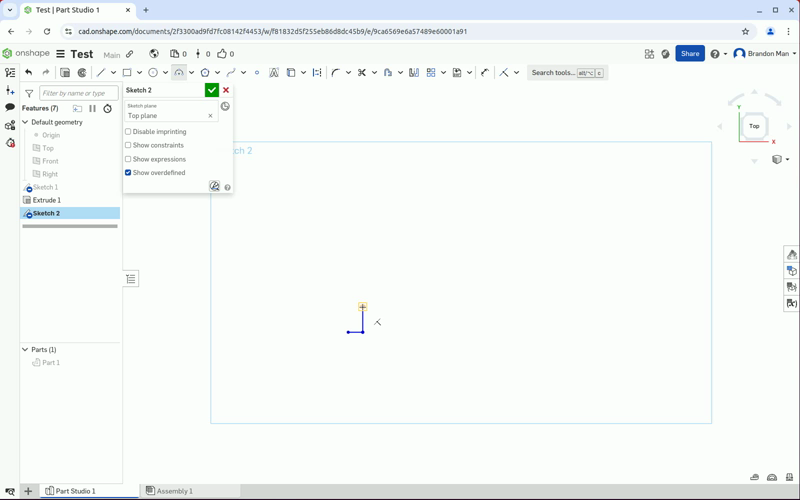
mouse_move(348, 332)
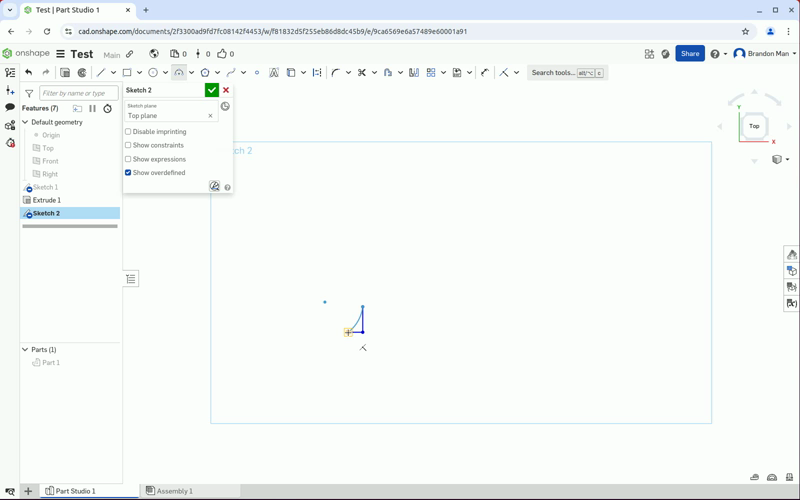
click(348, 332)
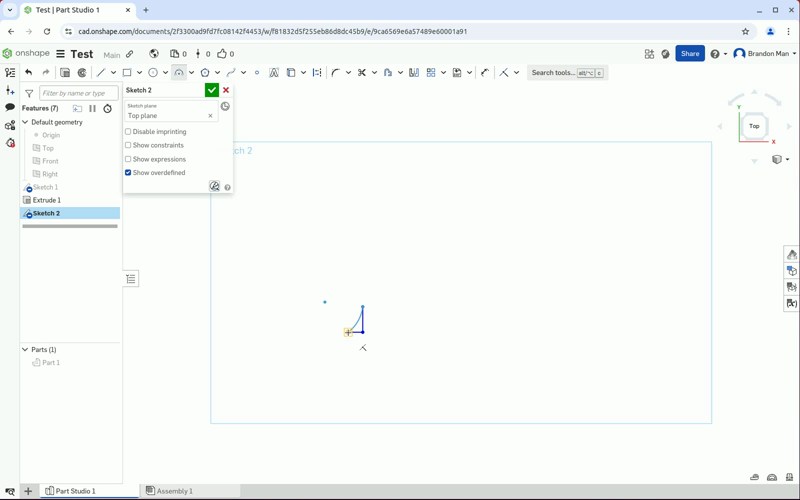
key_down(shift)
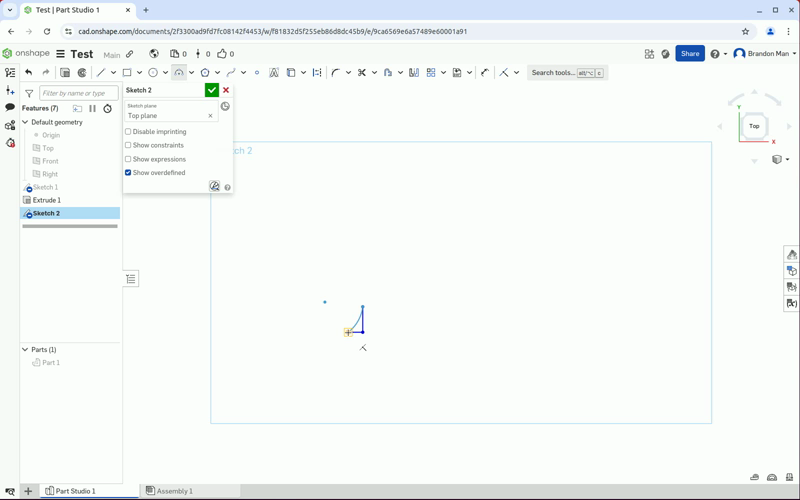
mouse_move(358, 321)
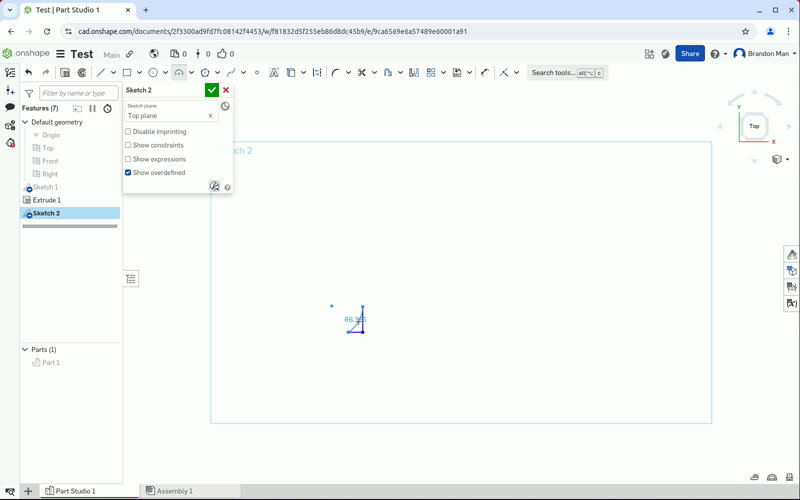
click(358, 321)
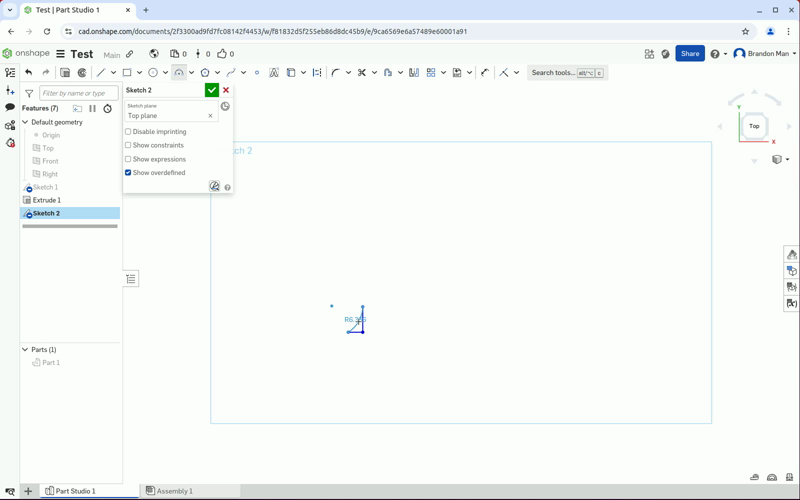
key_up(shift)
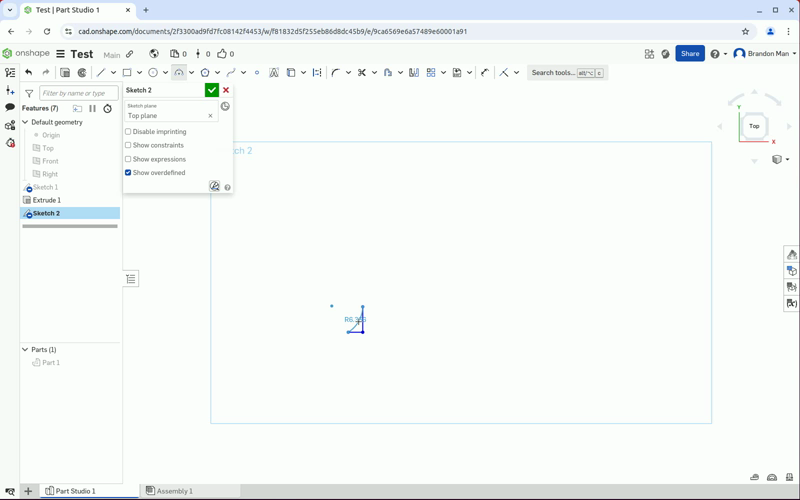
key(esc)
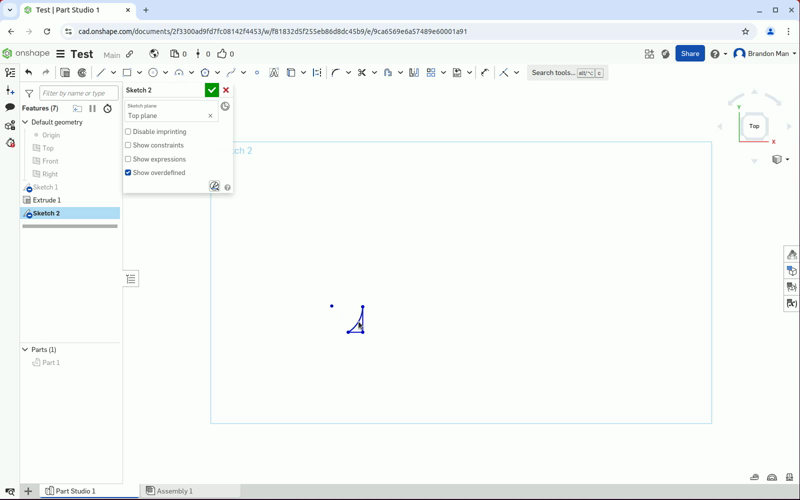
mouse_move(362, 326)
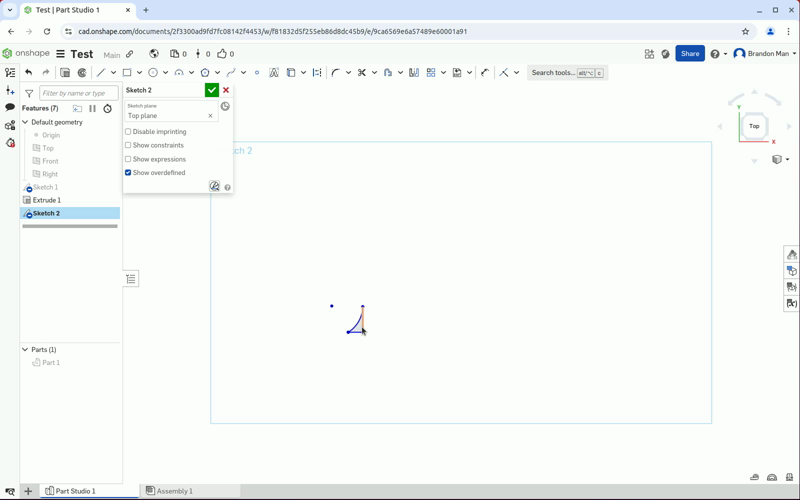
scroll(6)
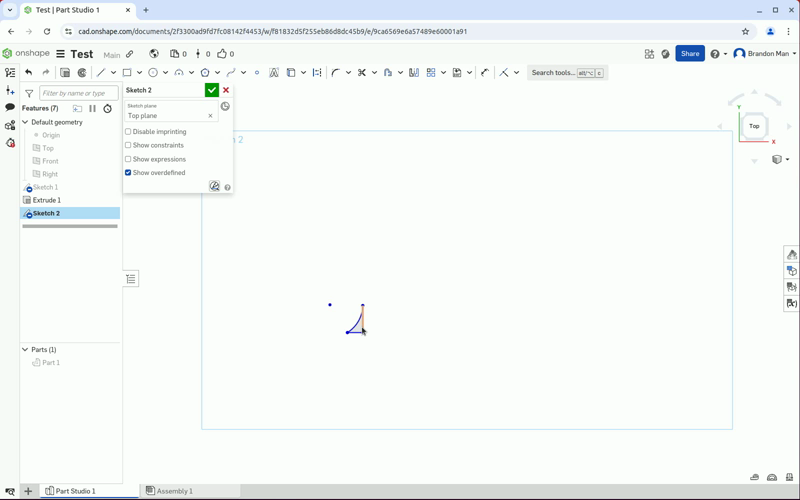
scroll(6)
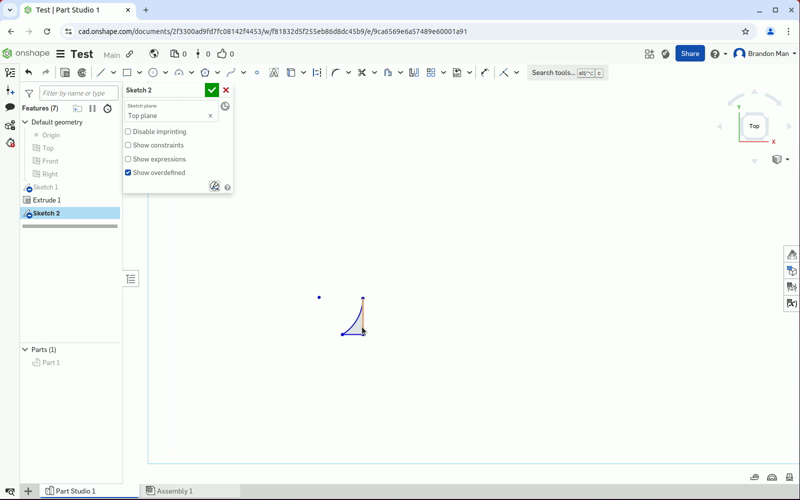
scroll(6)
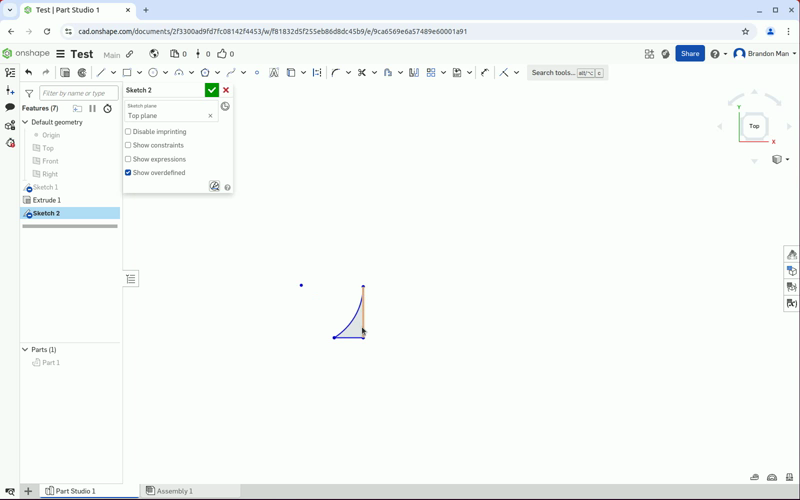
scroll(6)
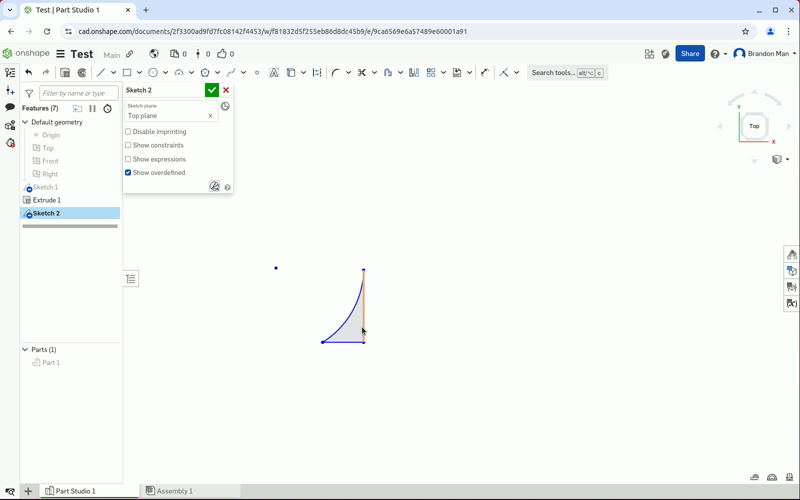
scroll(6)
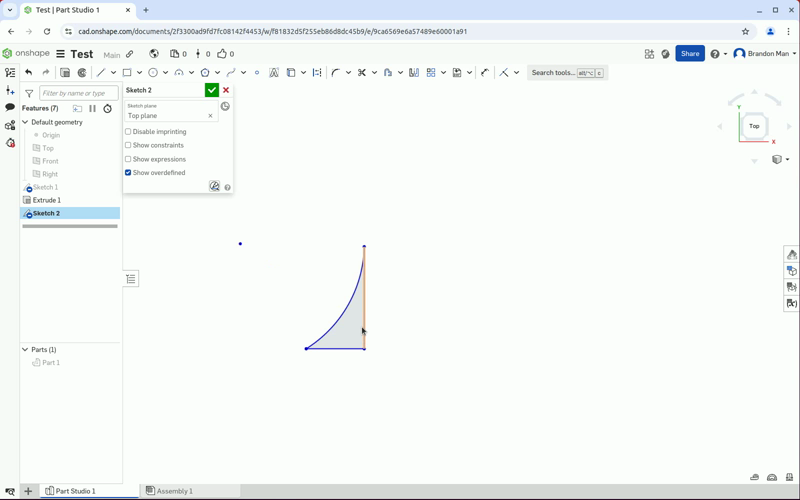
scroll(6)
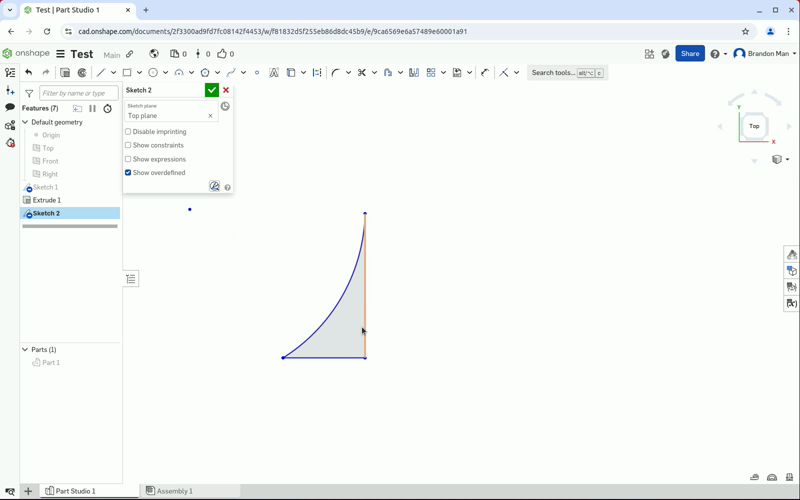
scroll(6)
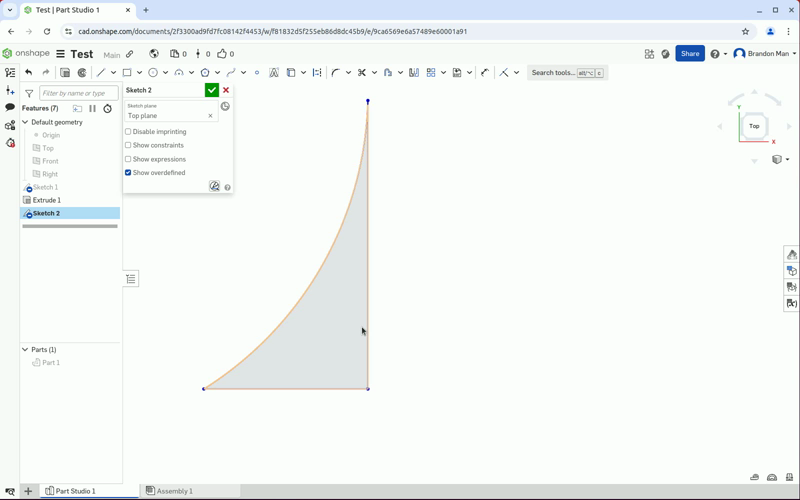
click(362, 326)
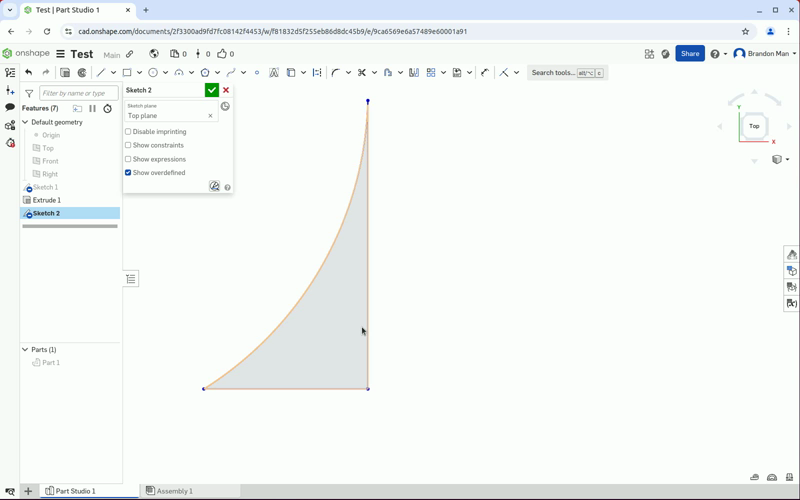
scroll(-6)
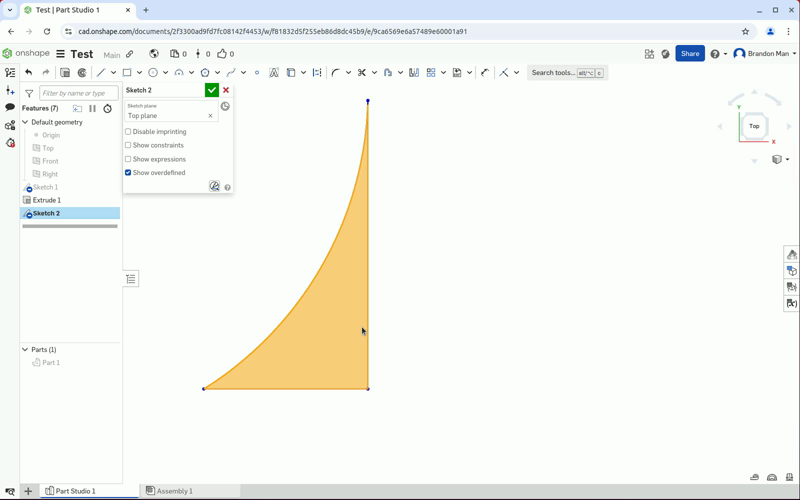
scroll(-6)
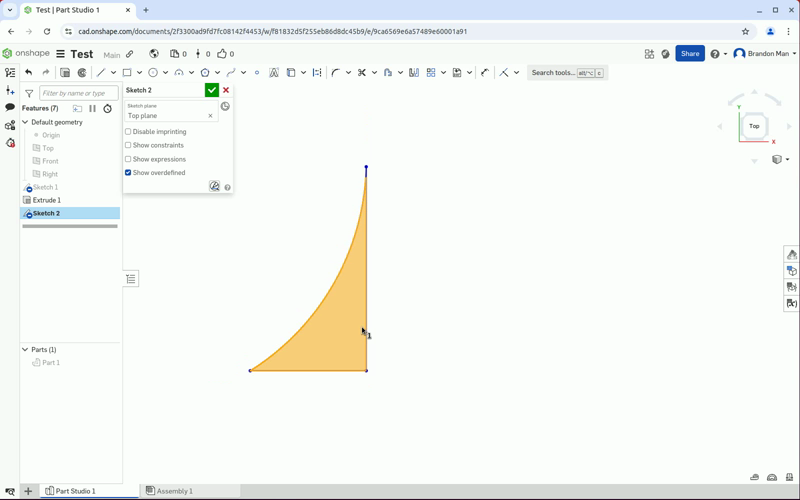
scroll(-6)
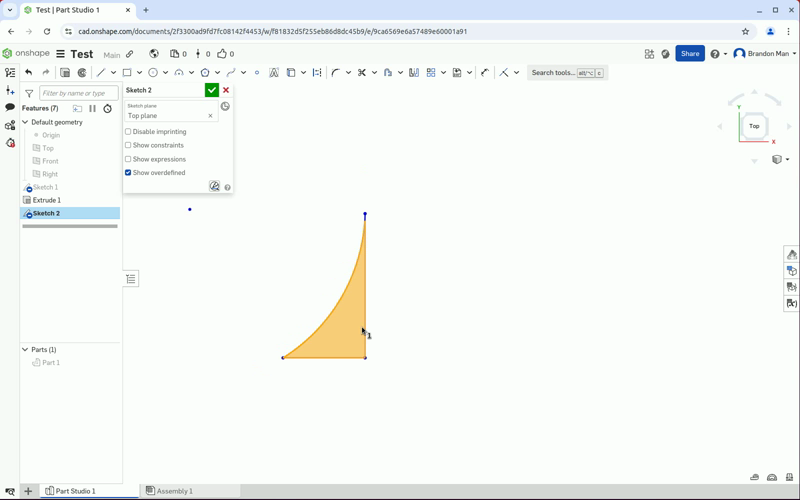
scroll(-6)
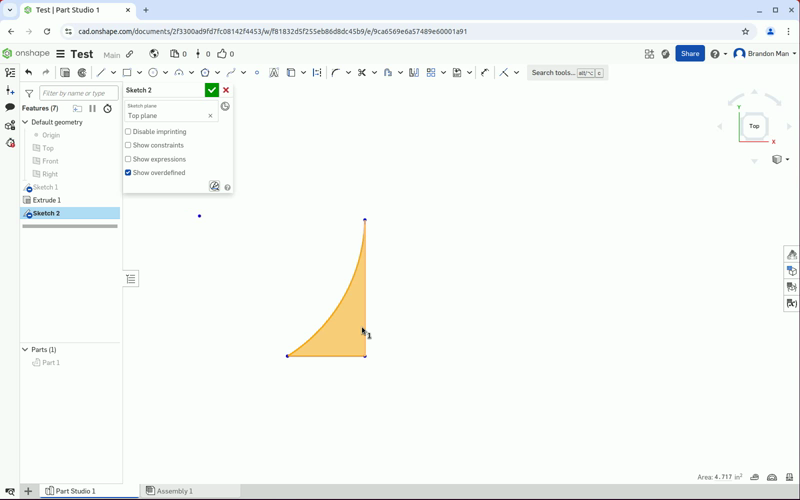
scroll(-6)
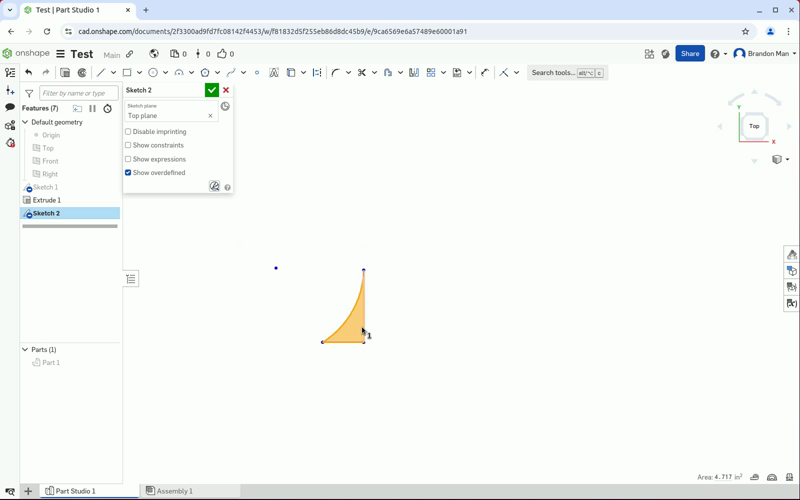
scroll(-6)
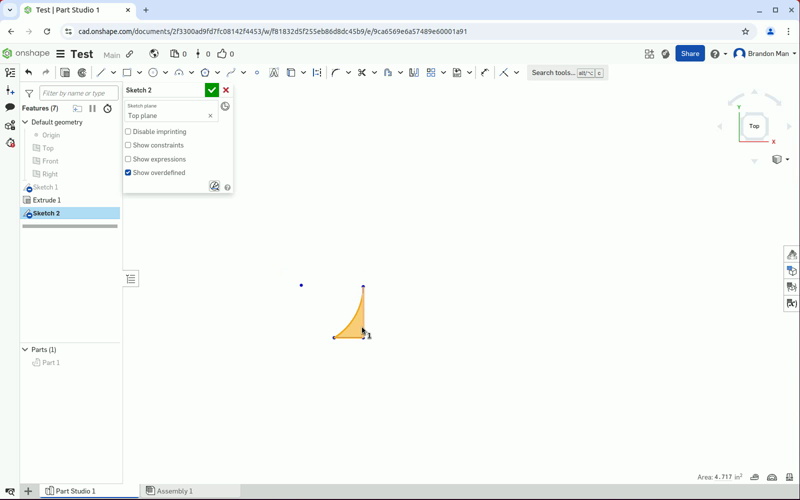
scroll(-6)
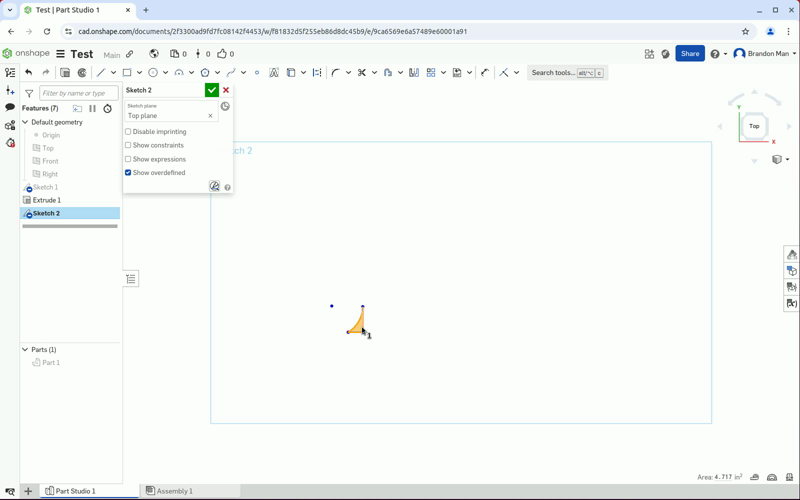
mouse_move(73, 352)
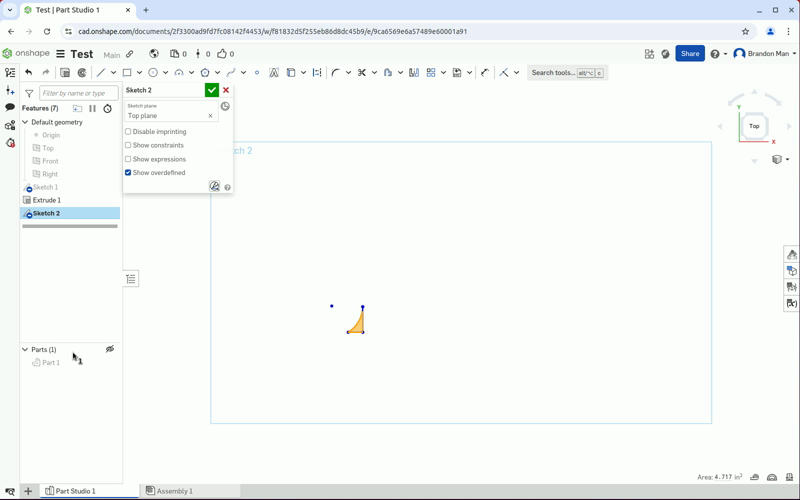
key(shift+y)
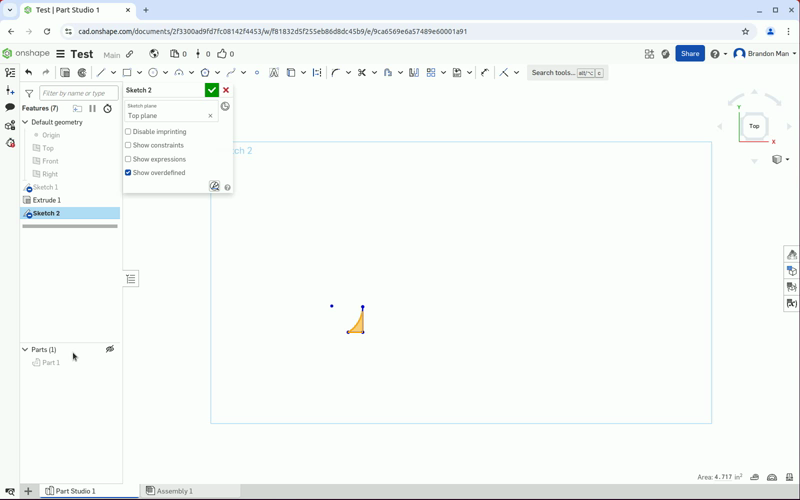
key(shift+e)
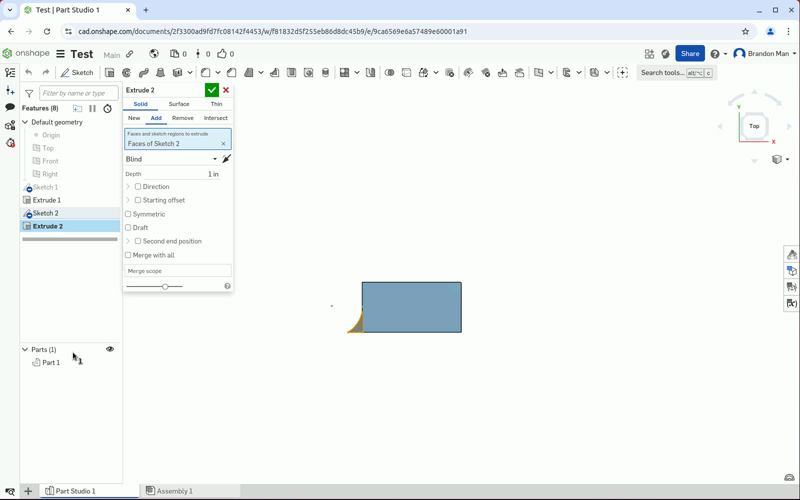
mouse_move(143, 106)
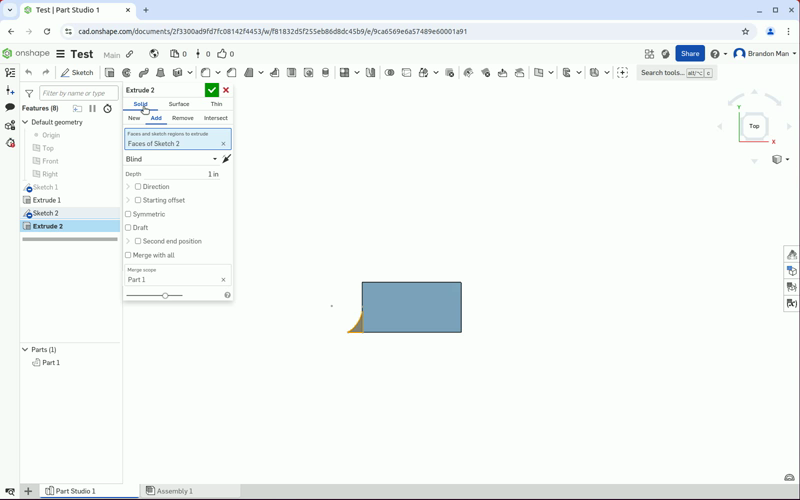
click(143, 106)
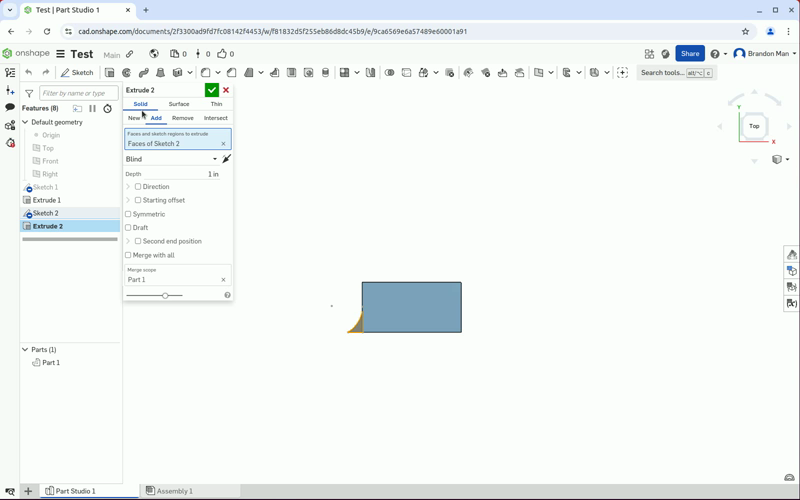
mouse_move(137, 120)
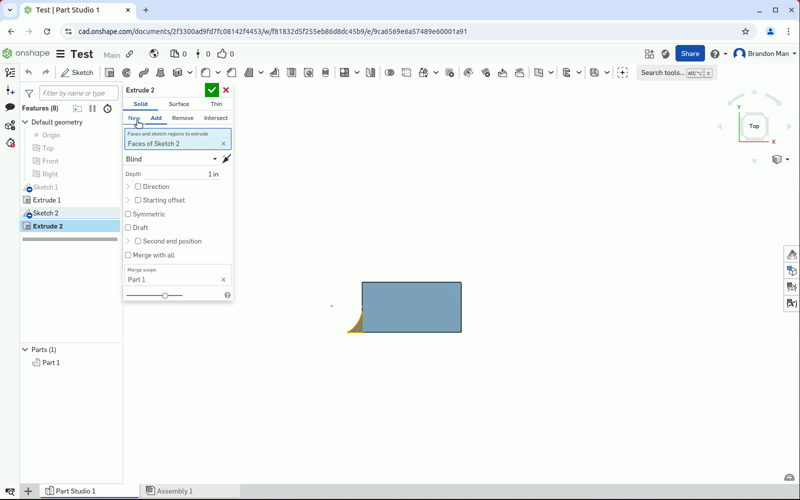
click(137, 120)
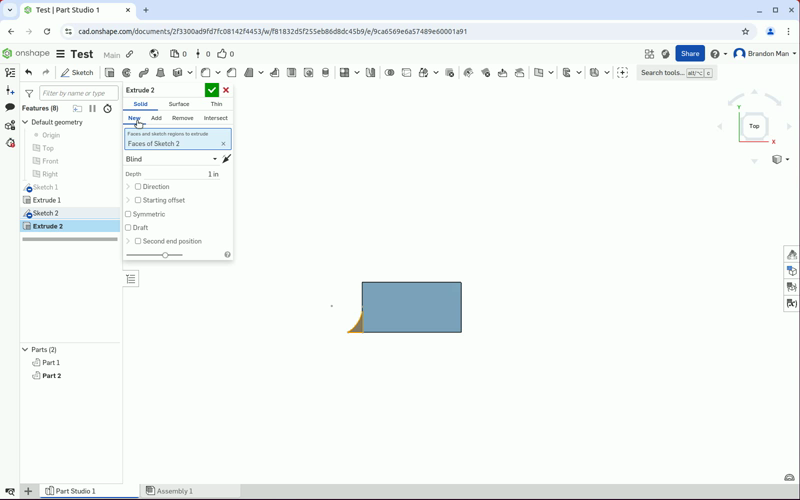
key(tab, 4)
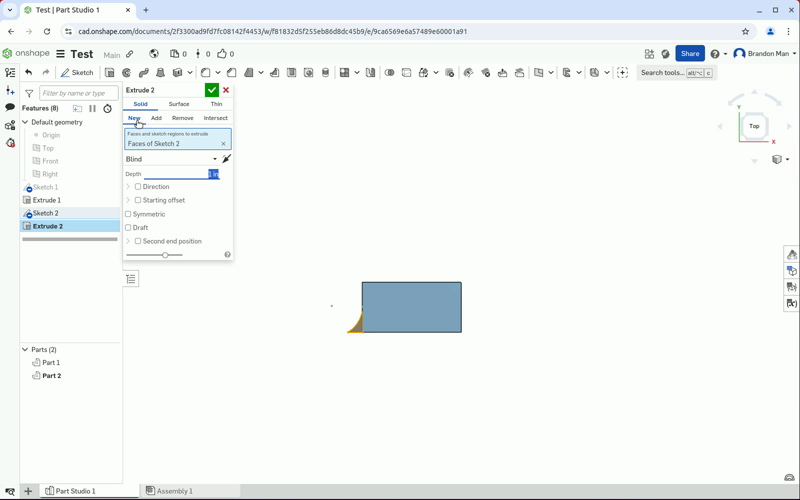
text(16.85)
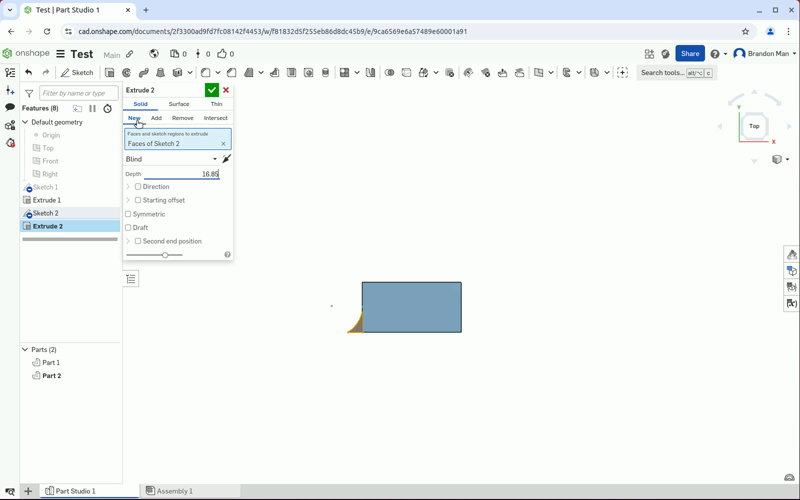
key(enter)
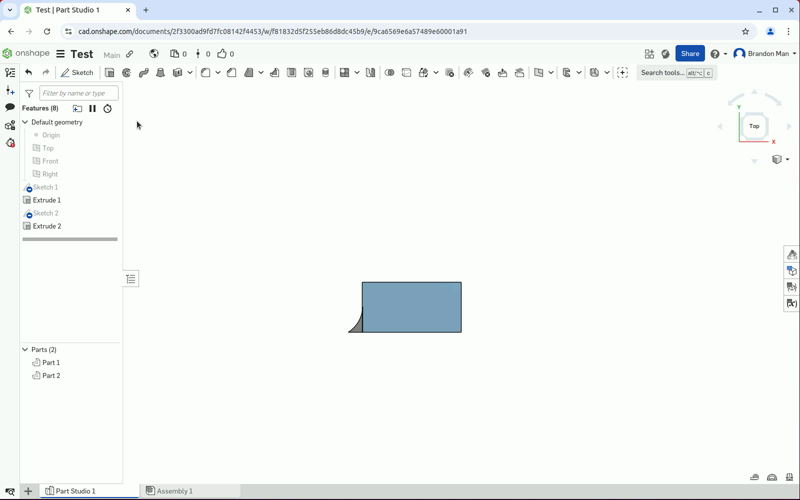
key(shift+h)
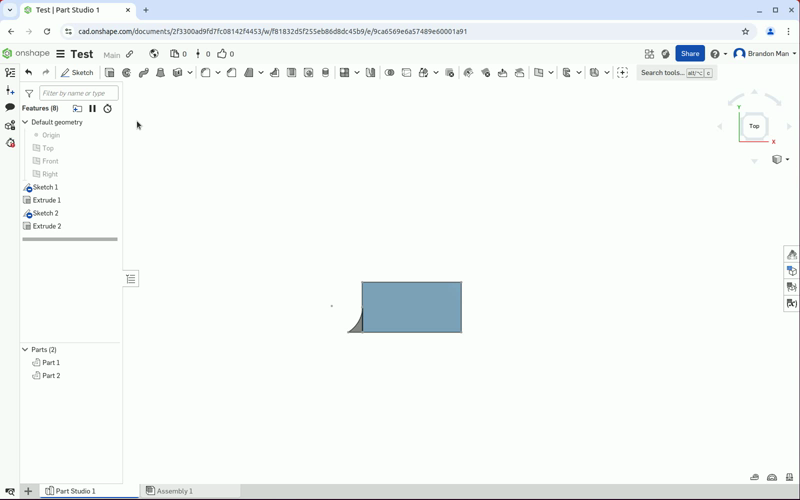
key(shift+h)
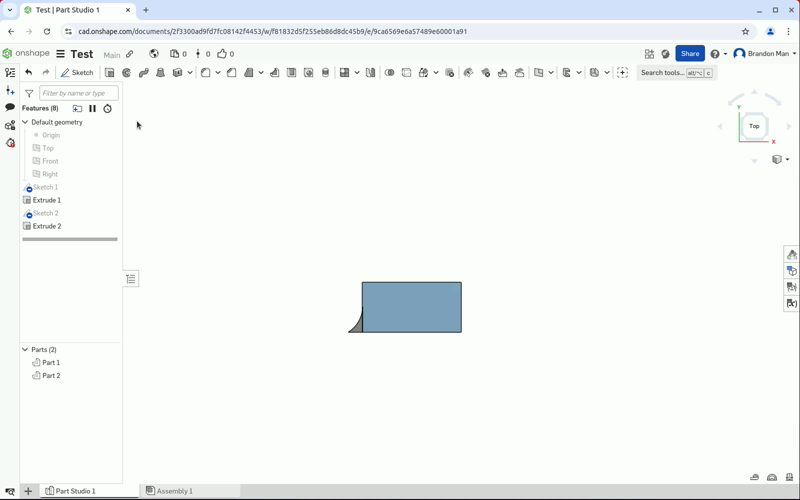
mouse_move(73, 189)
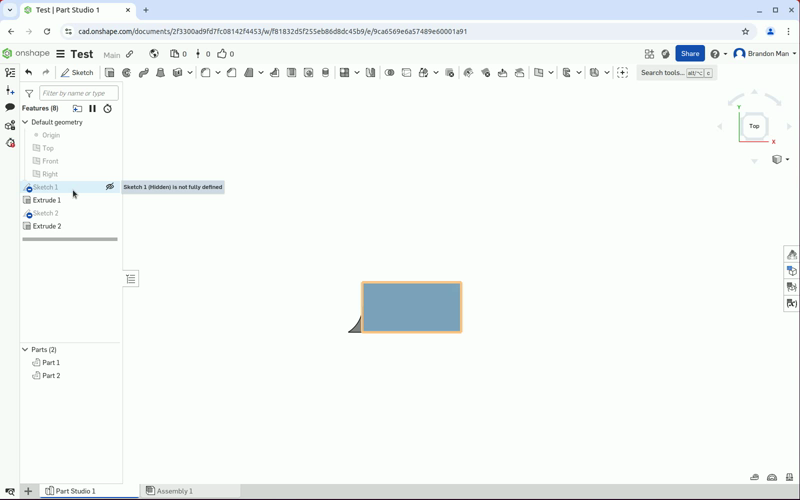
click(73, 189)
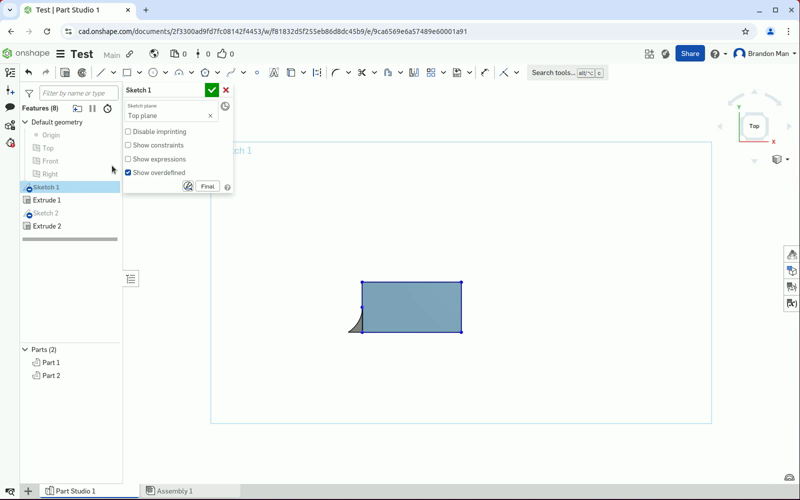
mouse_move(229, 92)
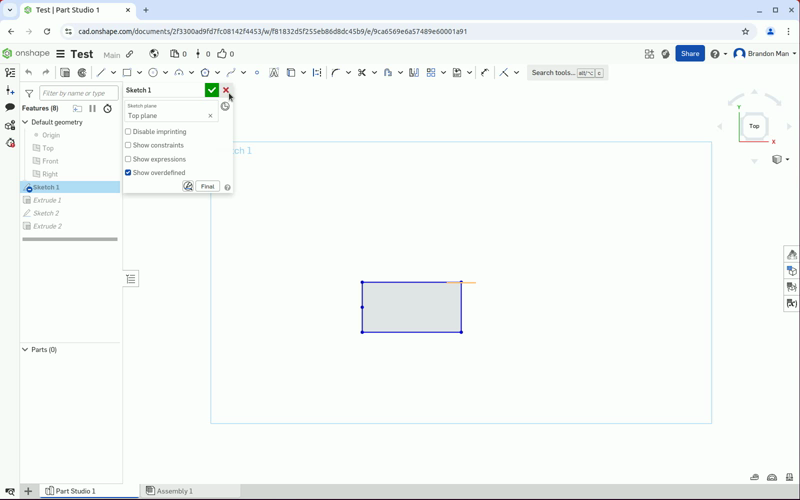
click(229, 92)
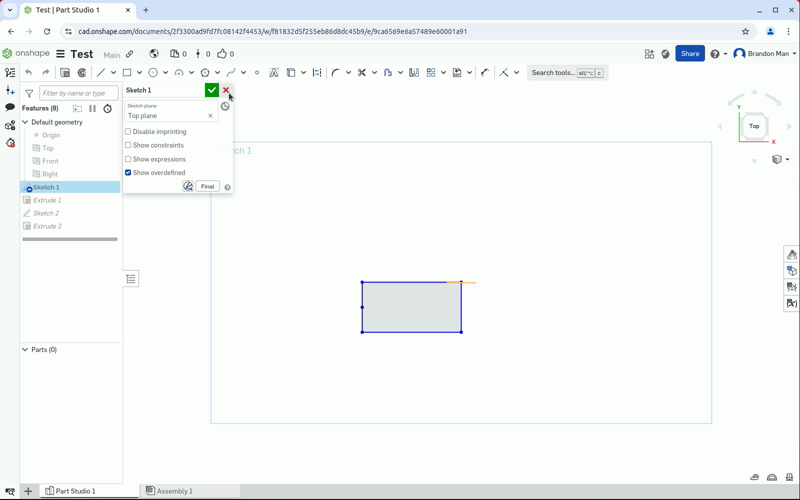
key(shift+s)
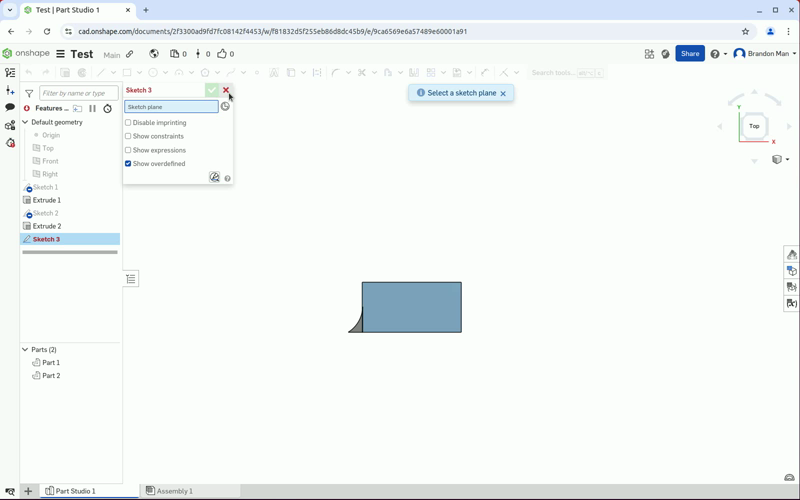
mouse_move(73, 150)
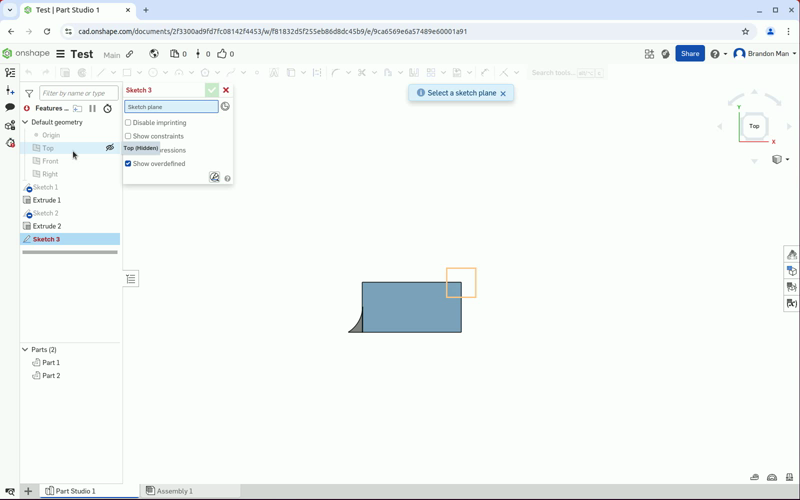
click(73, 150)
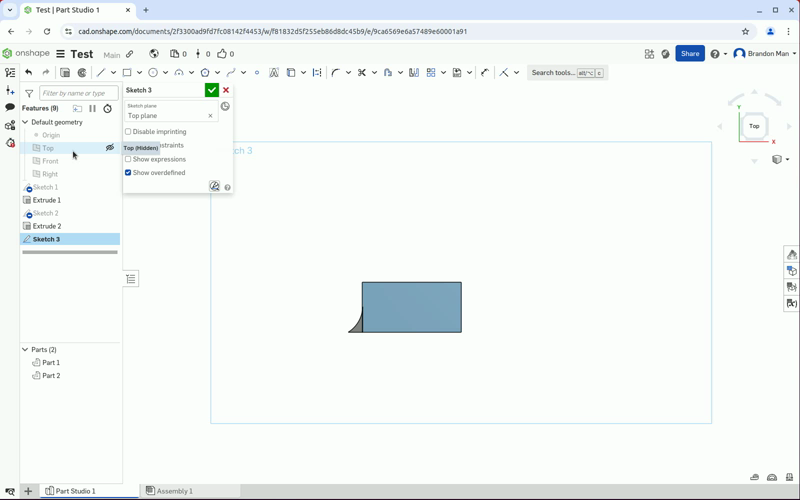
mouse_move(73, 352)
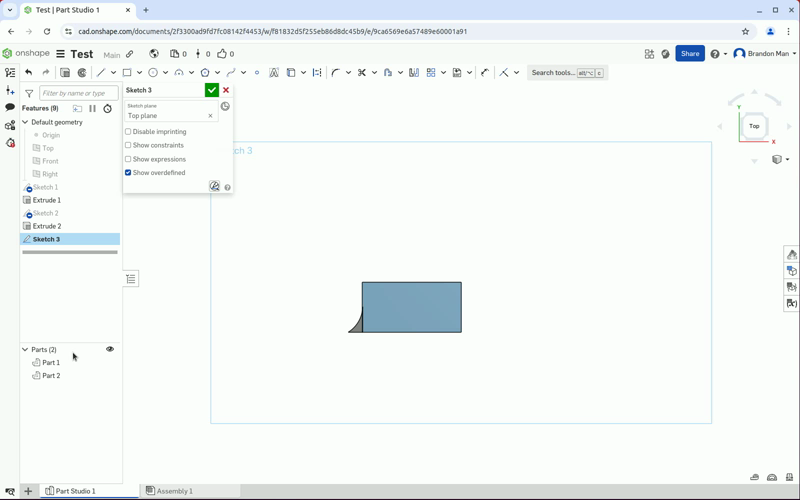
key(y)
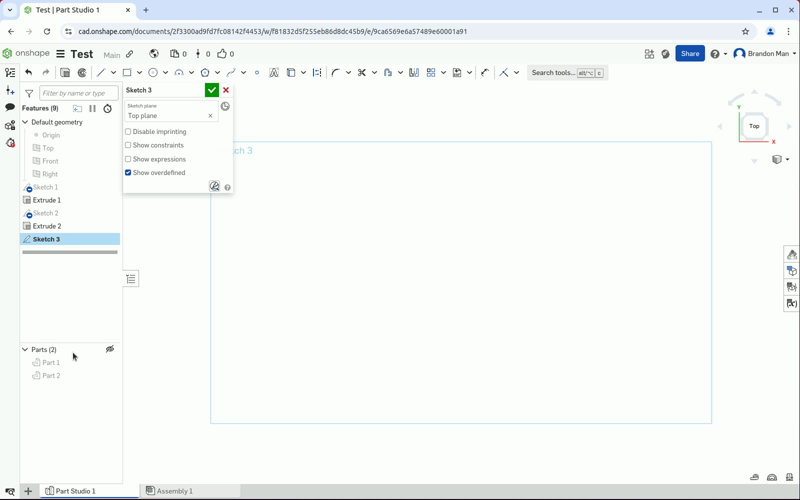
key(a)
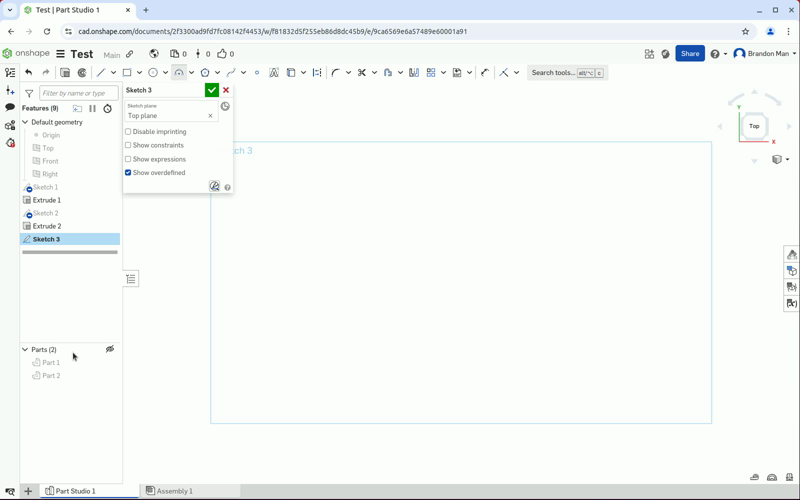
key_down(shift)
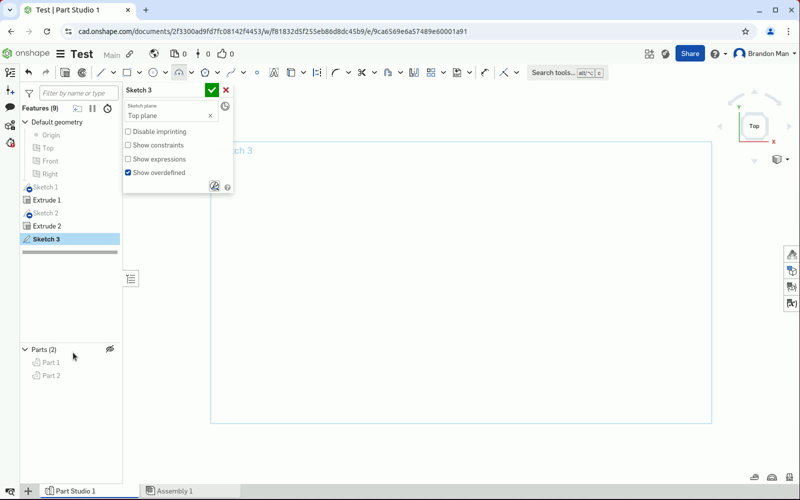
mouse_move(348, 282)
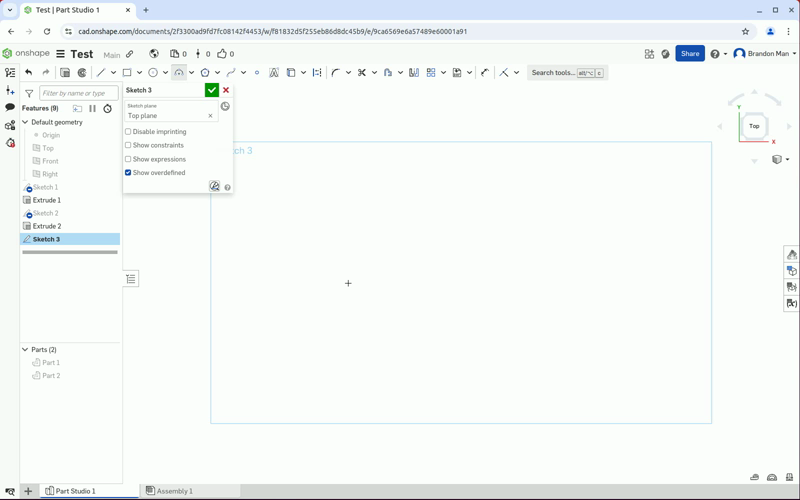
click(348, 282)
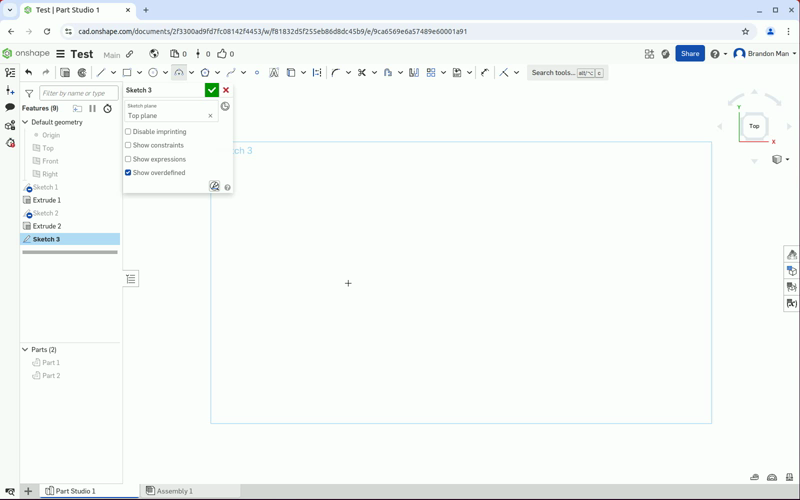
key_up(shift)
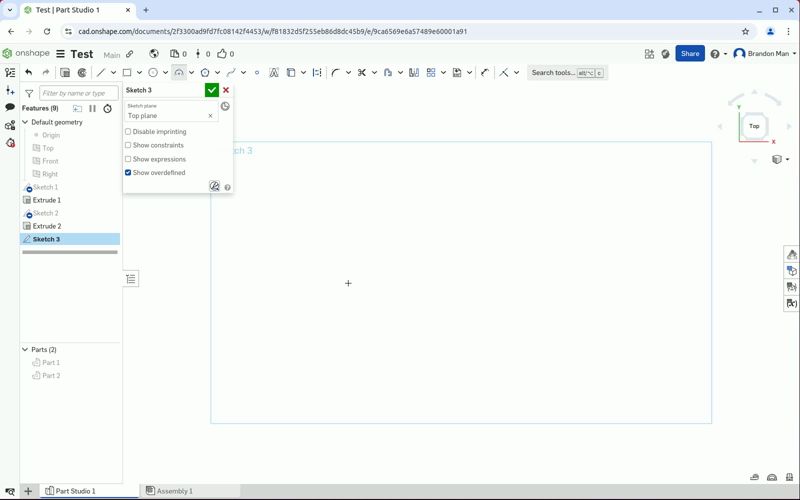
key_down(shift)
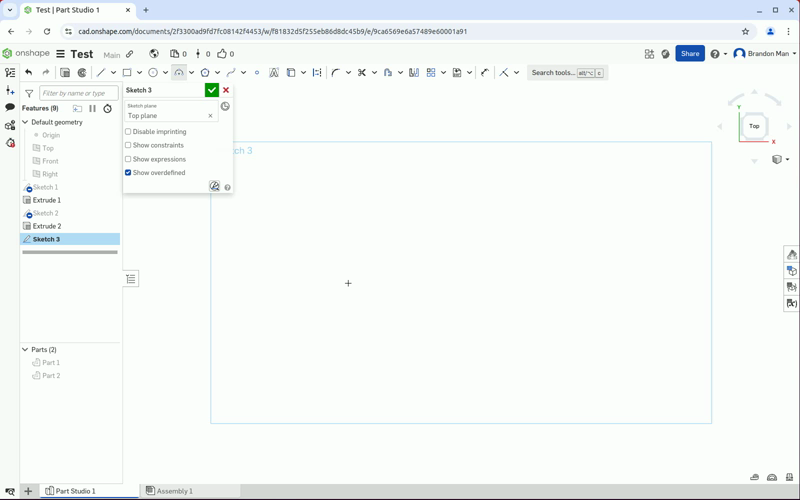
mouse_move(362, 308)
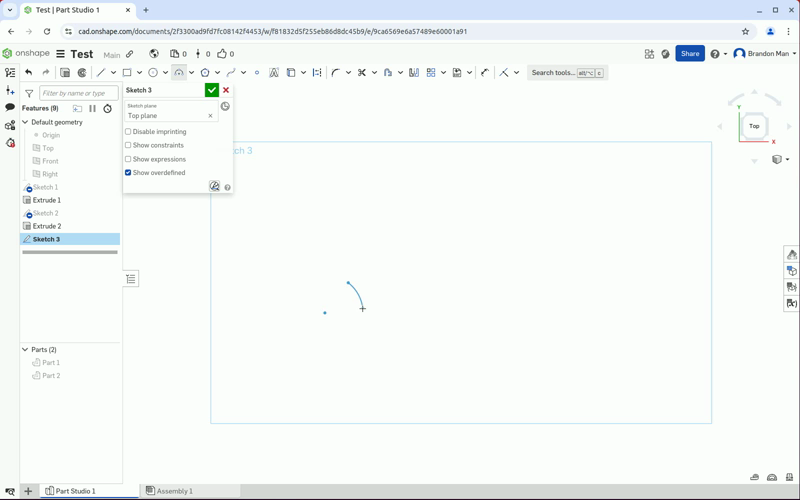
click(362, 308)
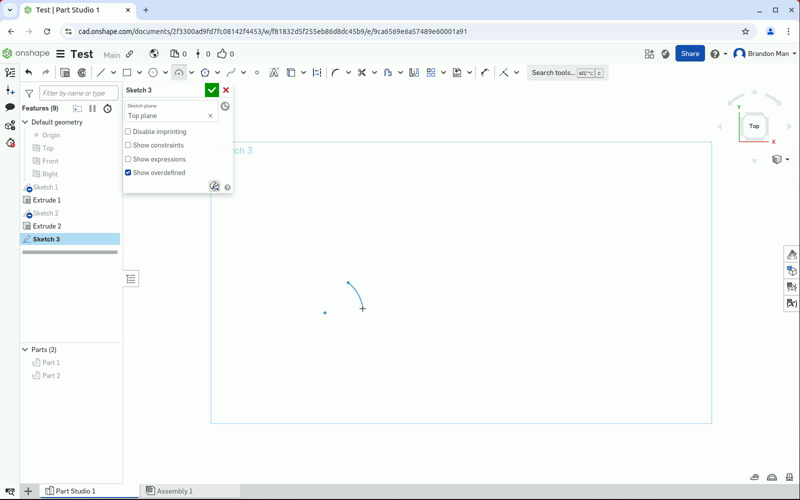
mouse_move(358, 293)
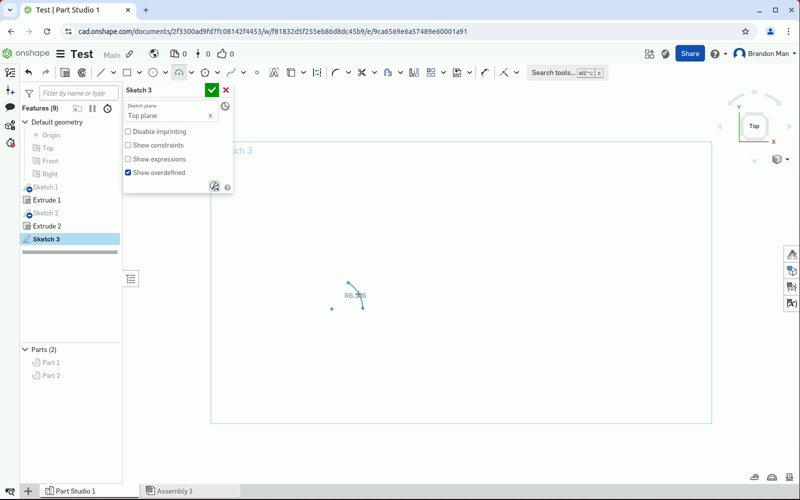
click(358, 293)
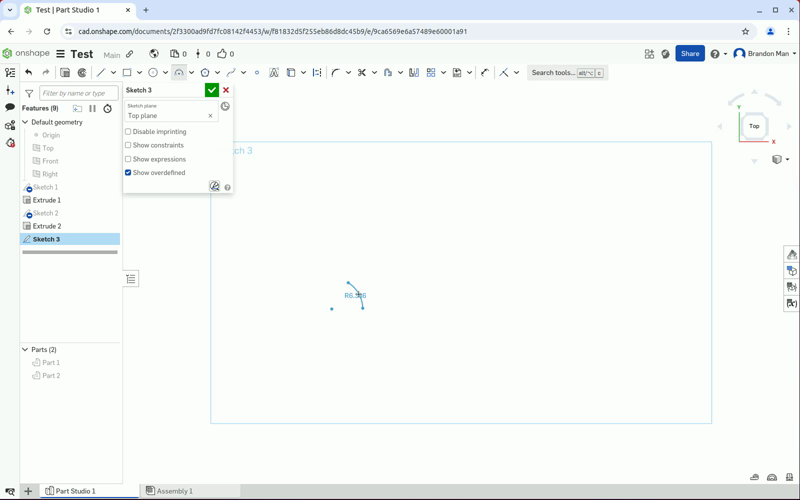
key_up(shift)
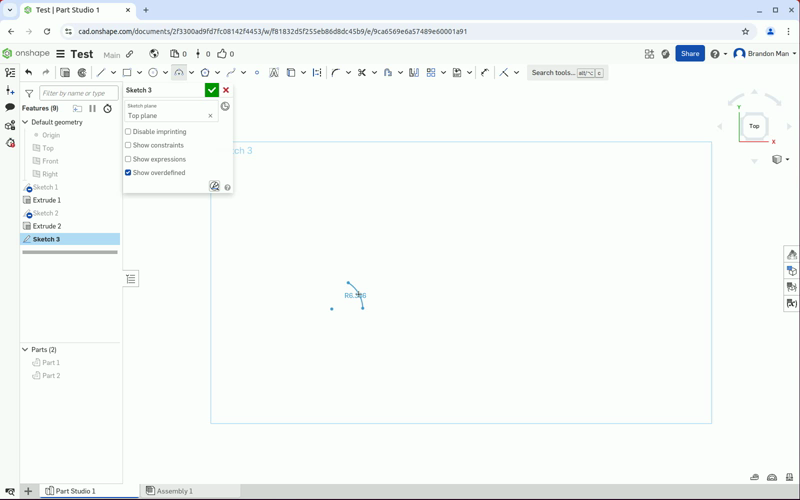
key(esc)
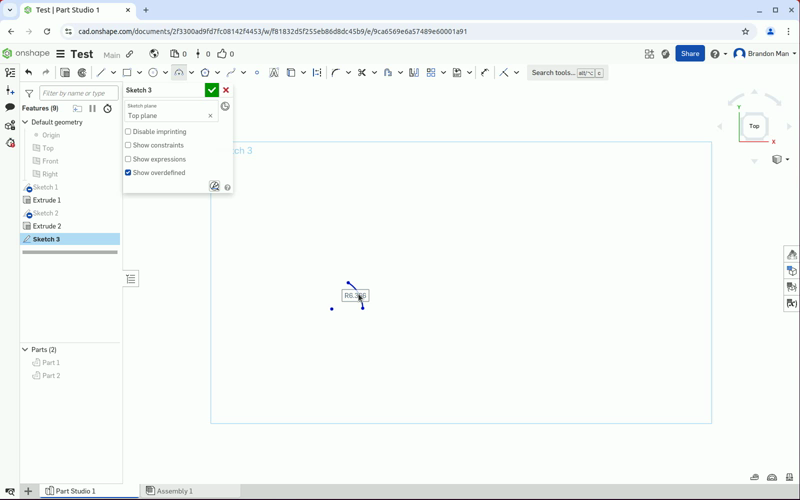
key(l)
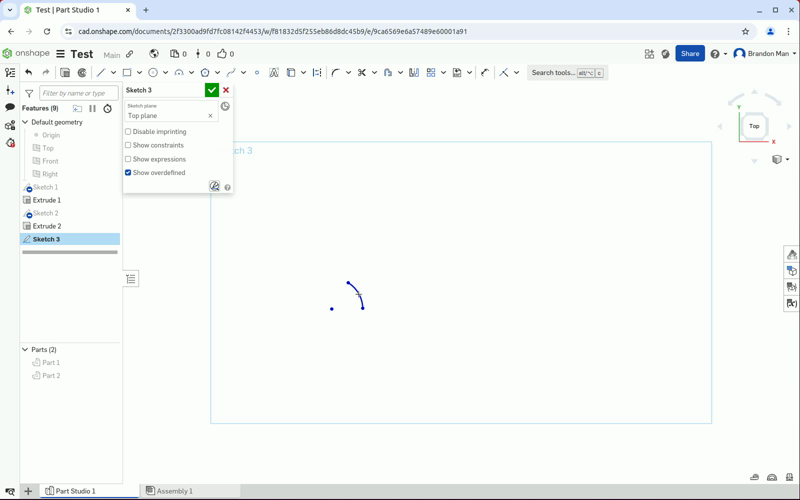
mouse_move(362, 308)
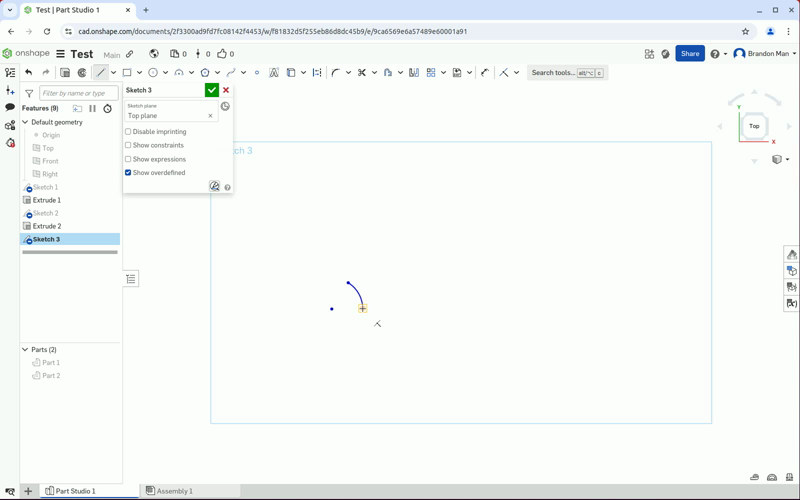
click(362, 308)
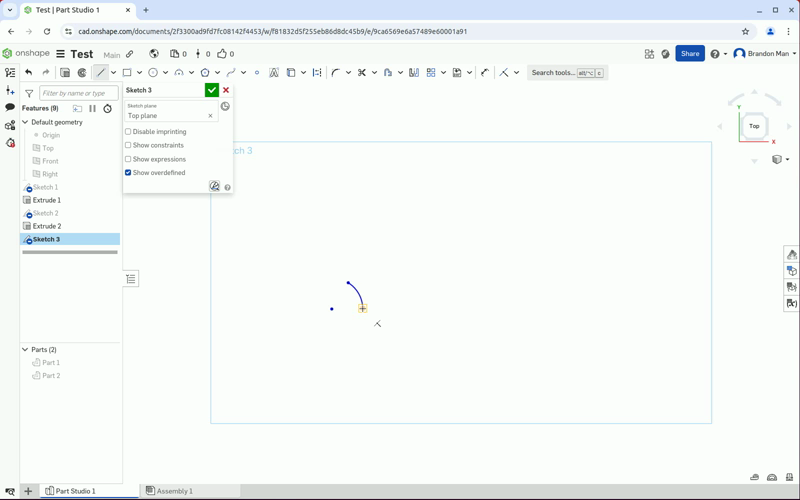
key_down(shift)
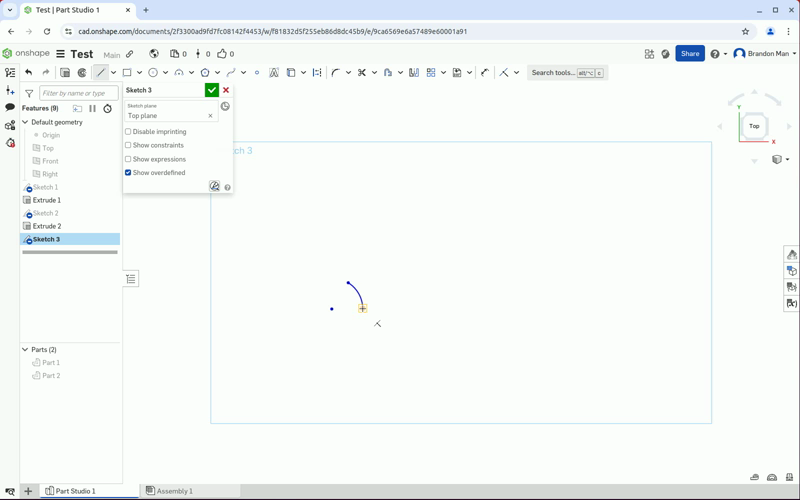
mouse_move(392, 308)
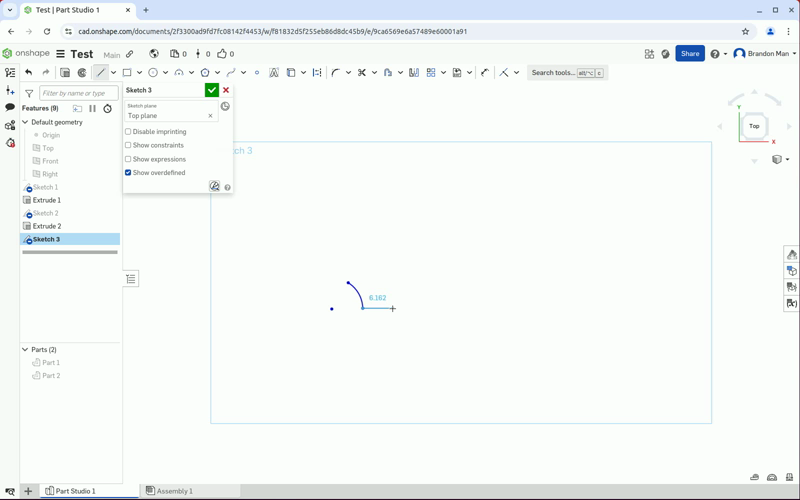
mouse_move(362, 282)
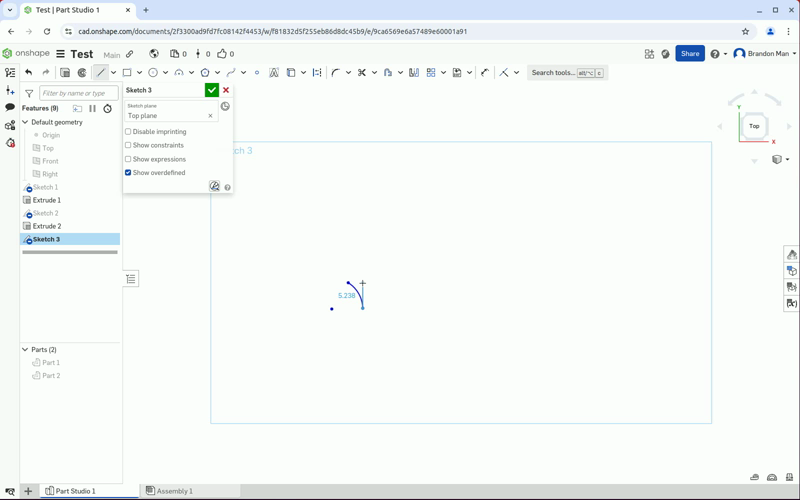
click(362, 282)
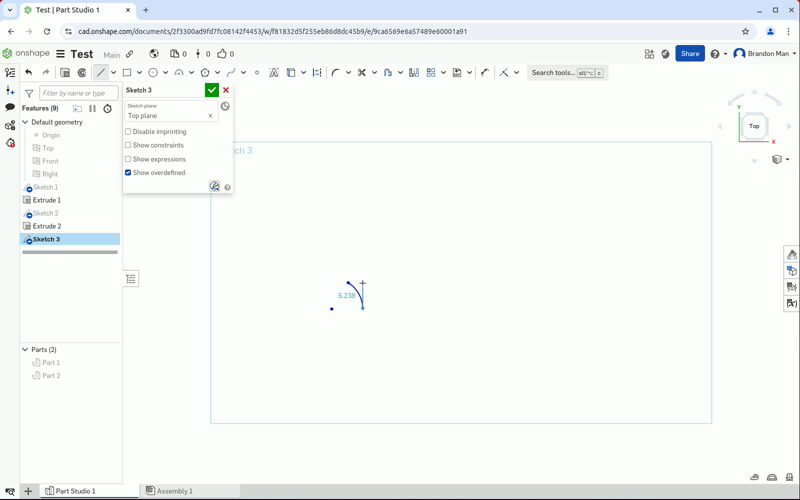
key_up(shift)
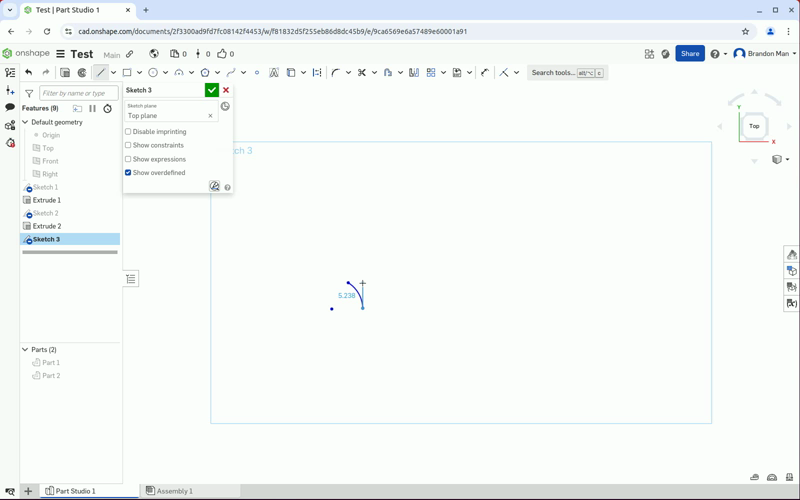
mouse_move(392, 282)
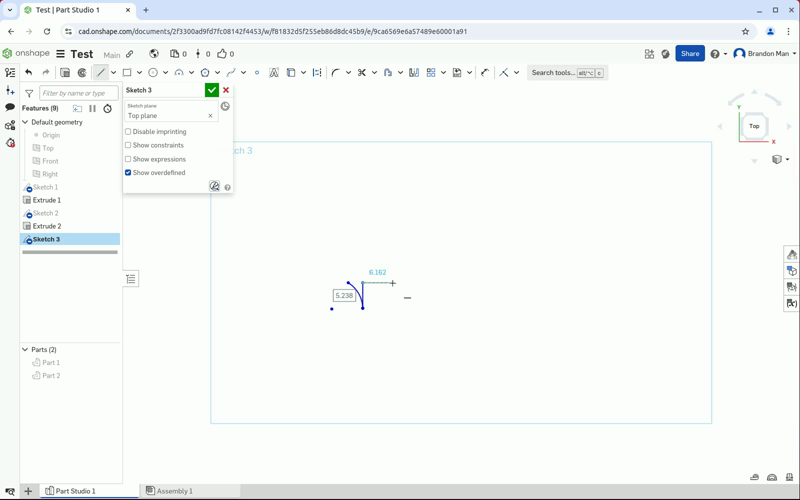
key_down(shift)
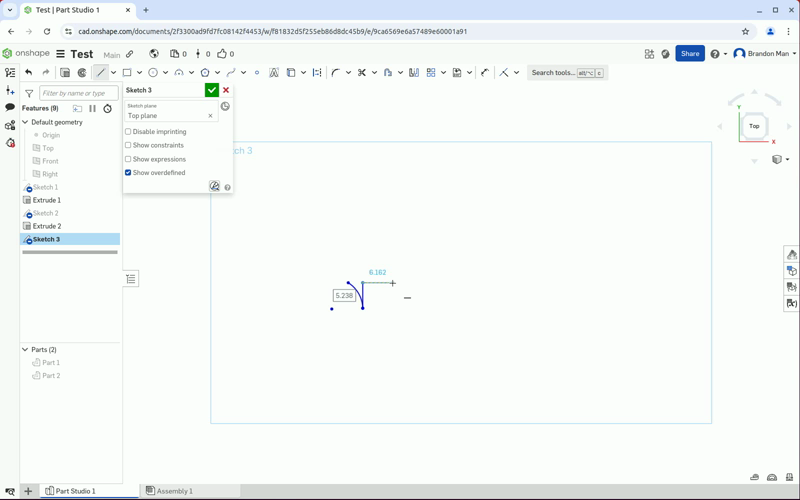
mouse_move(348, 282)
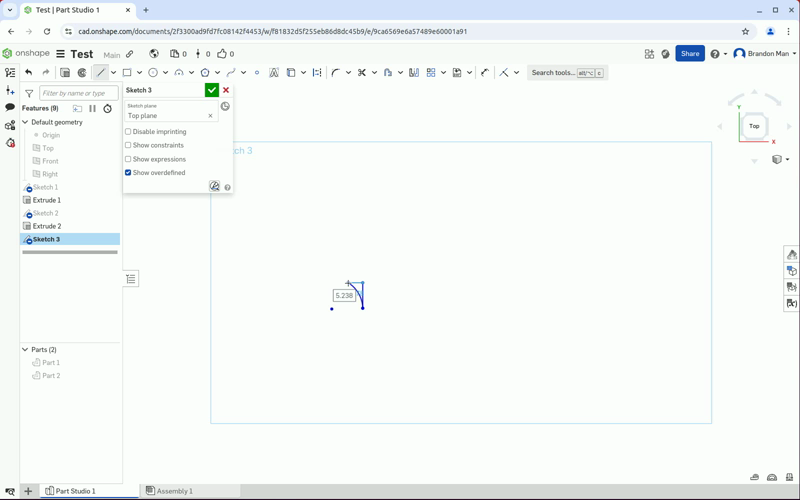
key_up(shift)
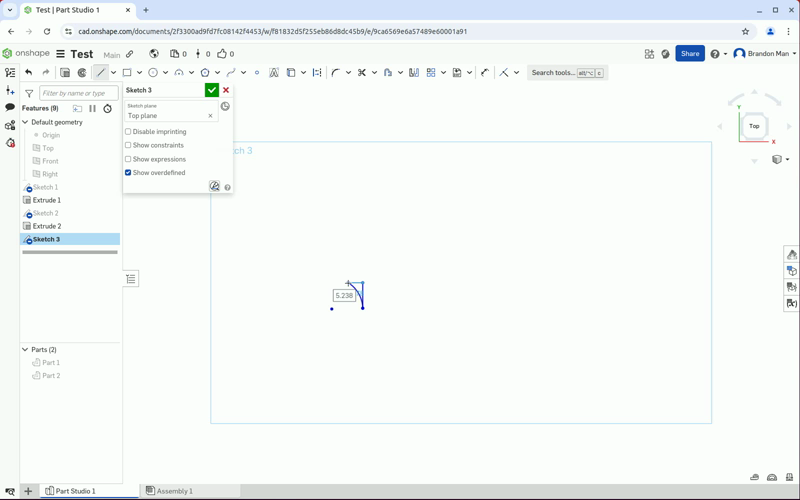
click(348, 282)
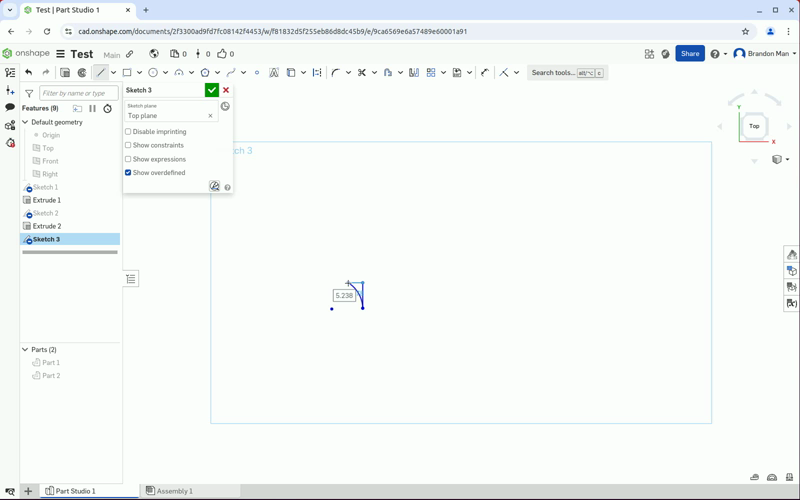
key(esc)
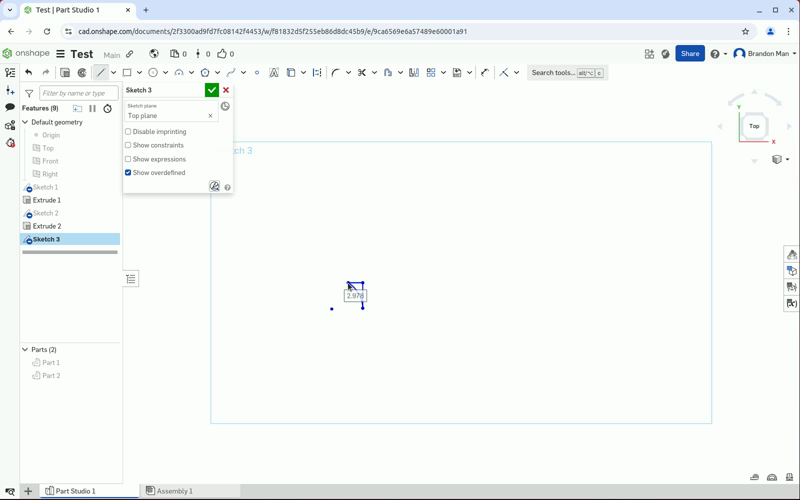
mouse_move(358, 285)
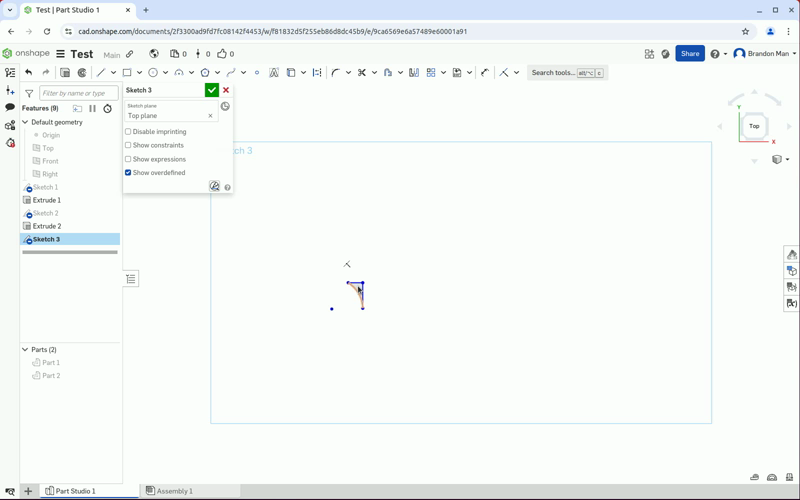
scroll(6)
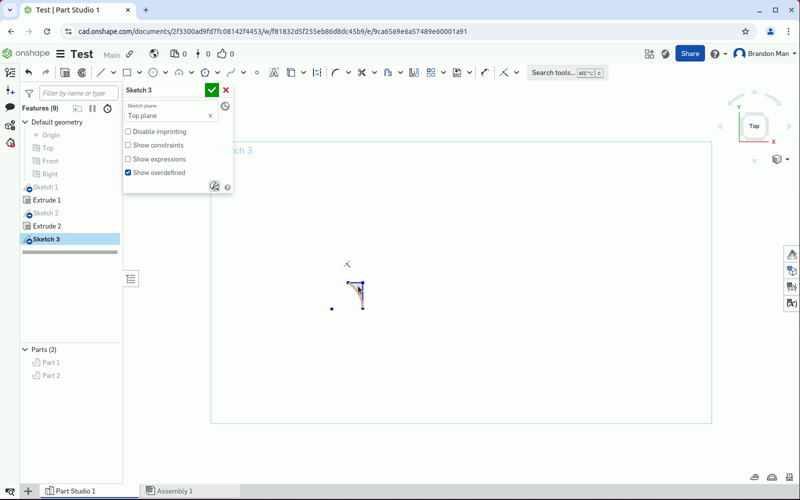
scroll(6)
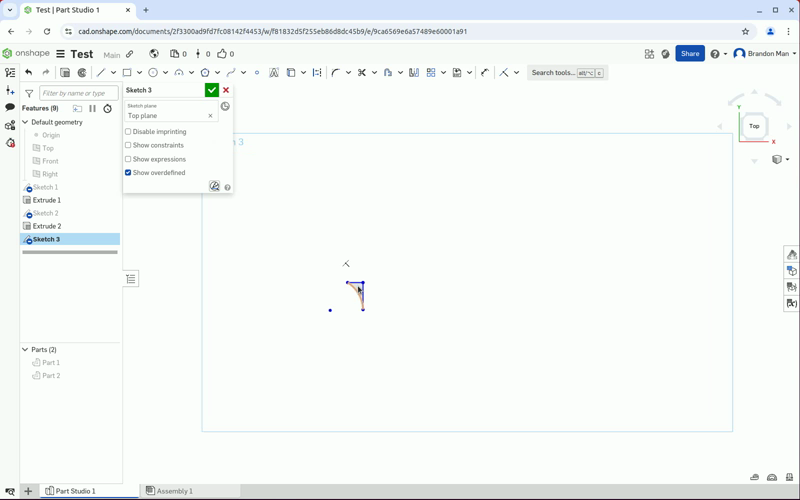
scroll(6)
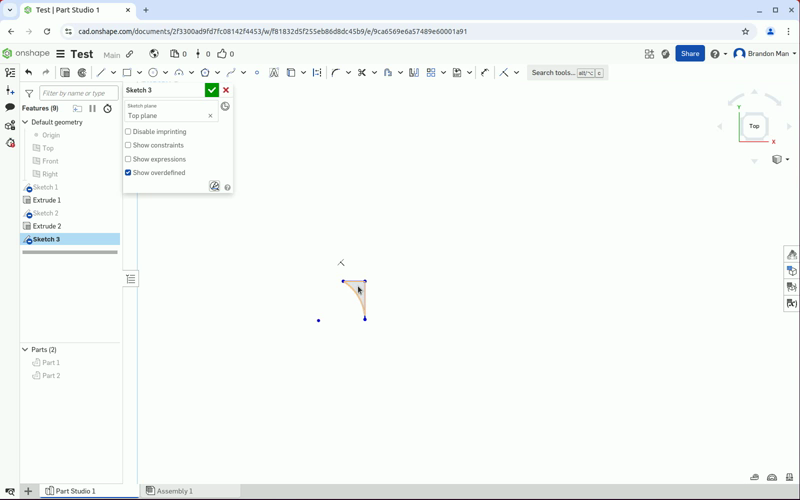
scroll(6)
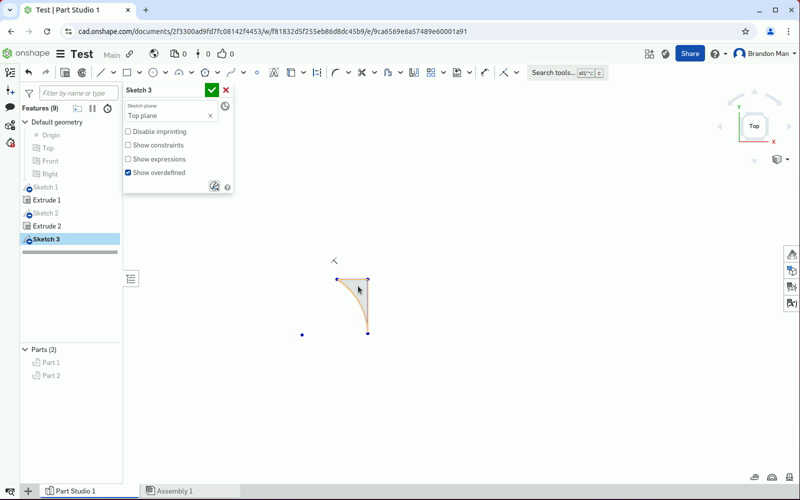
scroll(6)
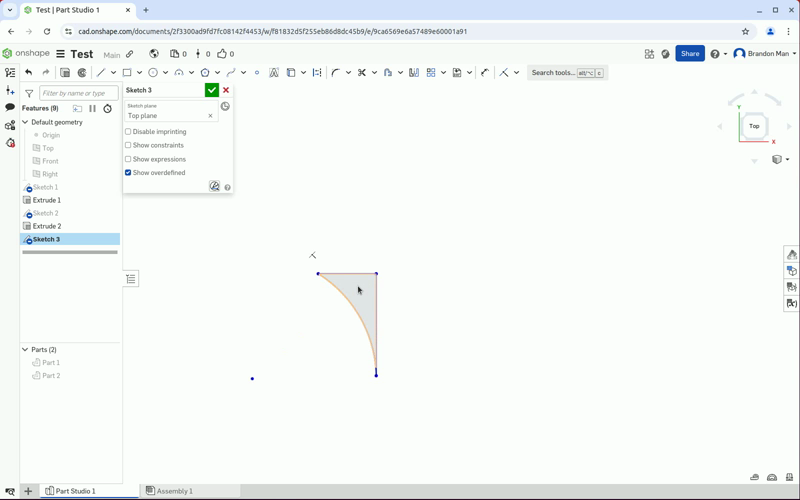
scroll(6)
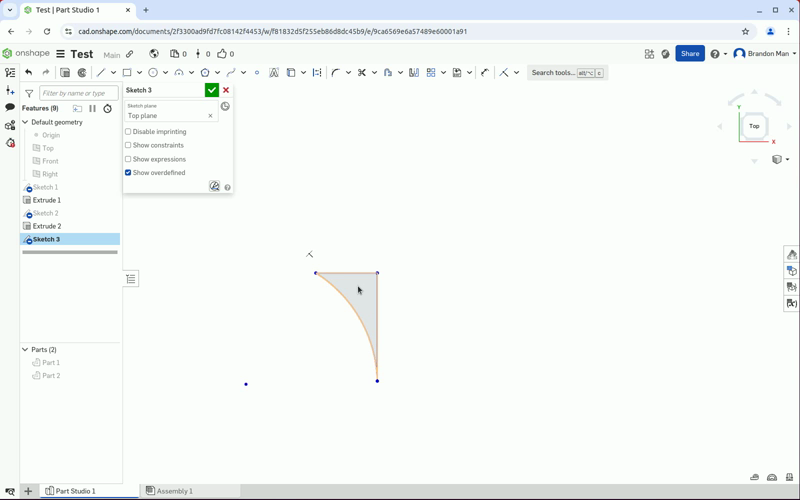
scroll(6)
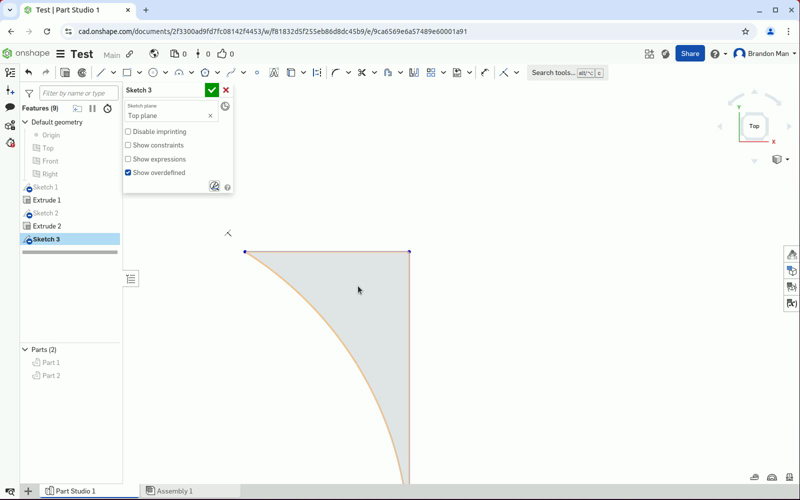
click(358, 285)
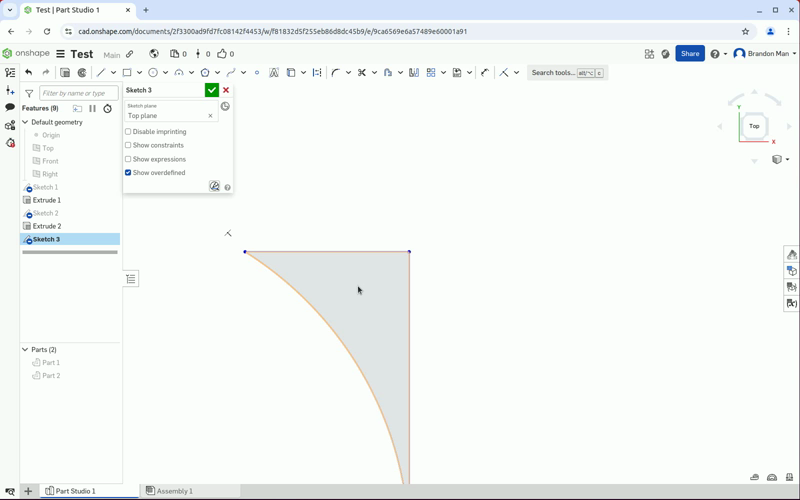
scroll(-6)
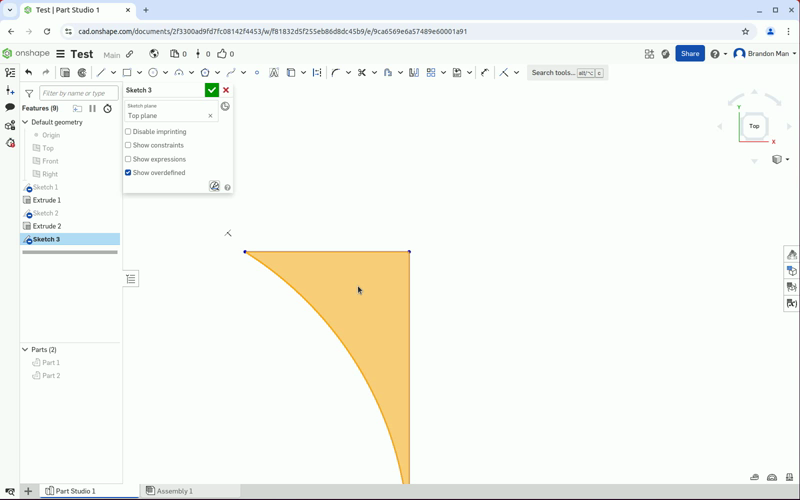
scroll(-6)
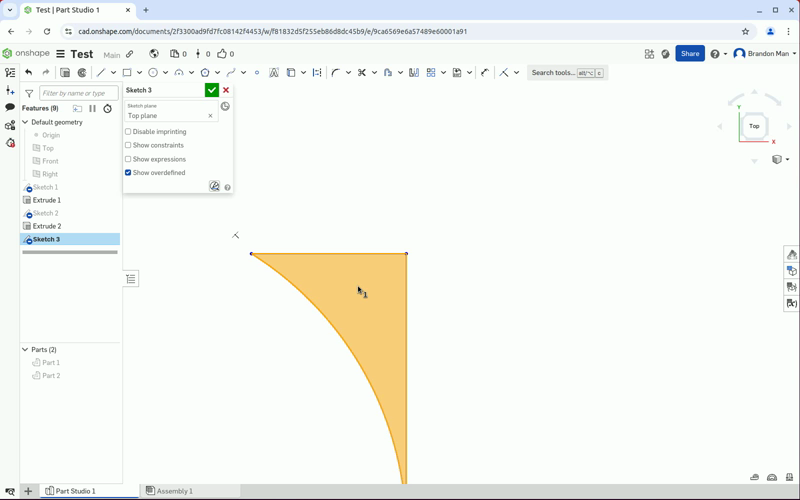
scroll(-6)
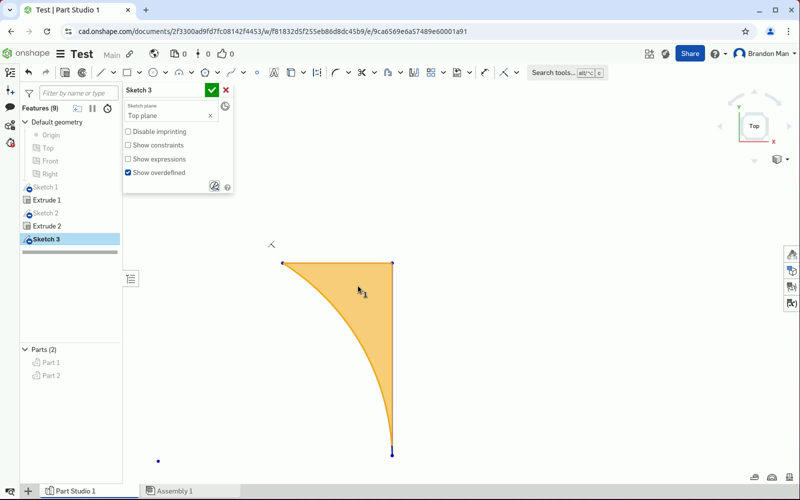
scroll(-6)
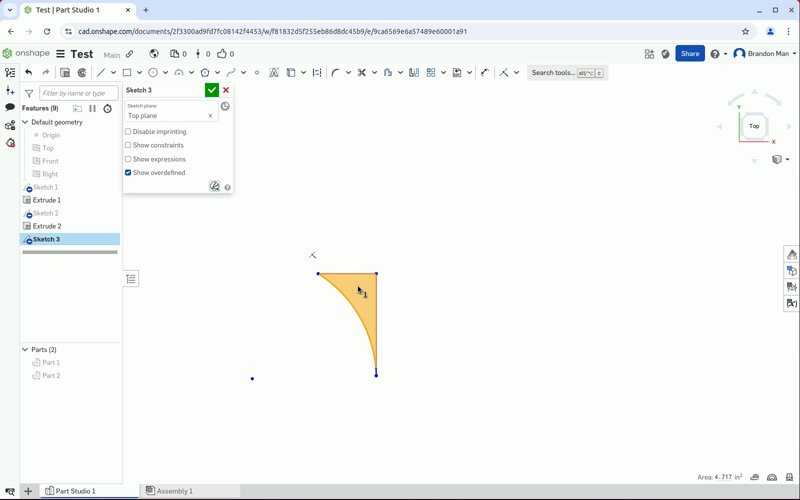
scroll(-6)
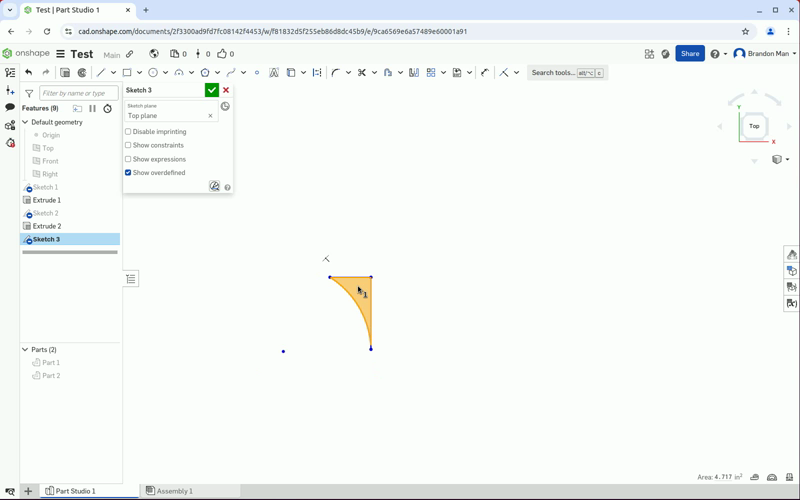
scroll(-6)
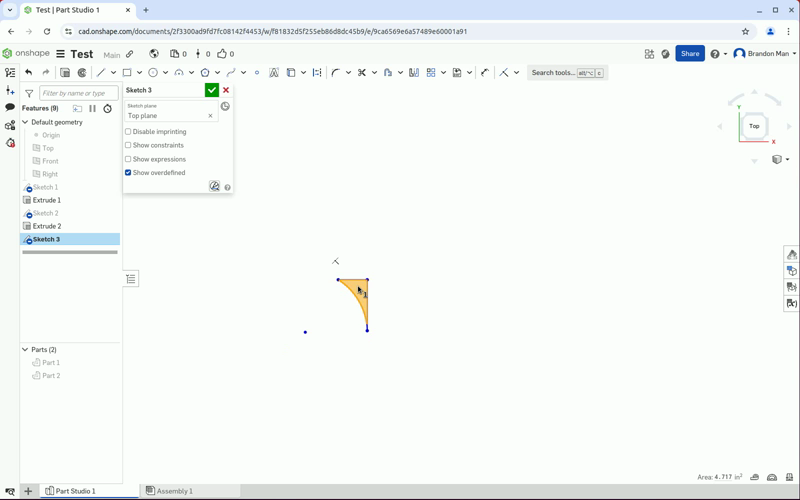
scroll(-6)
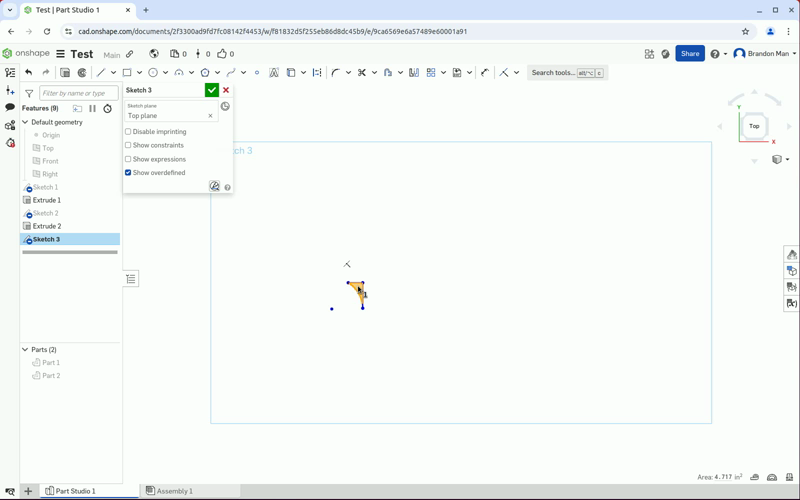
mouse_move(73, 352)
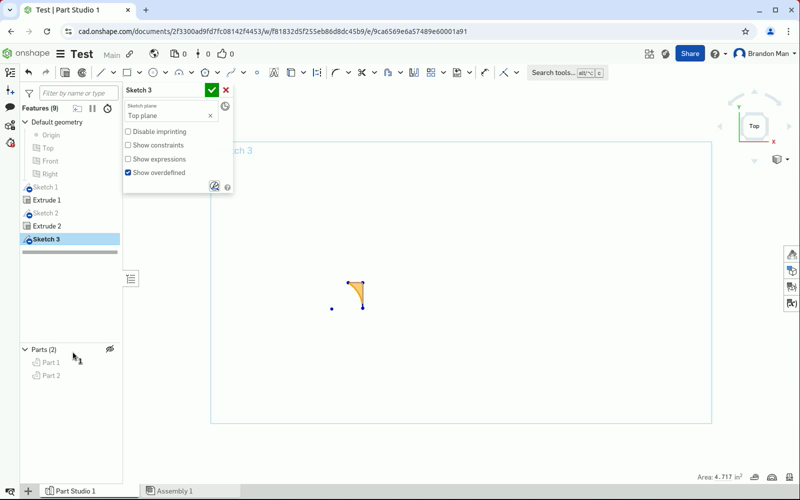
key(shift+y)
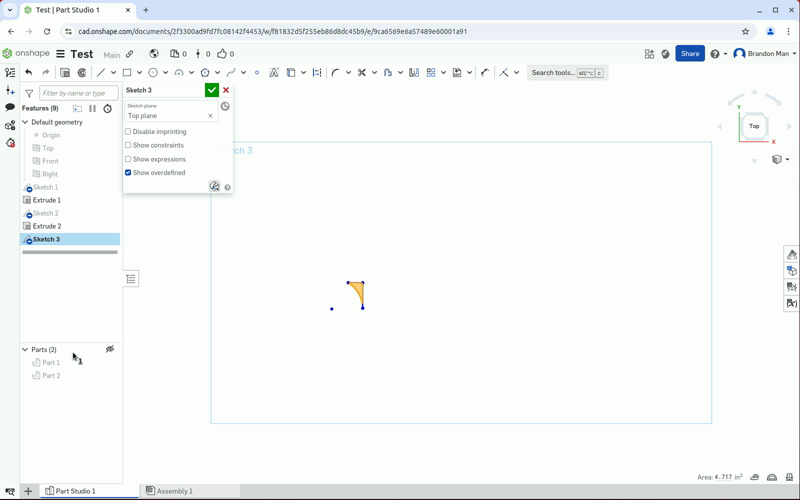
key(shift+e)
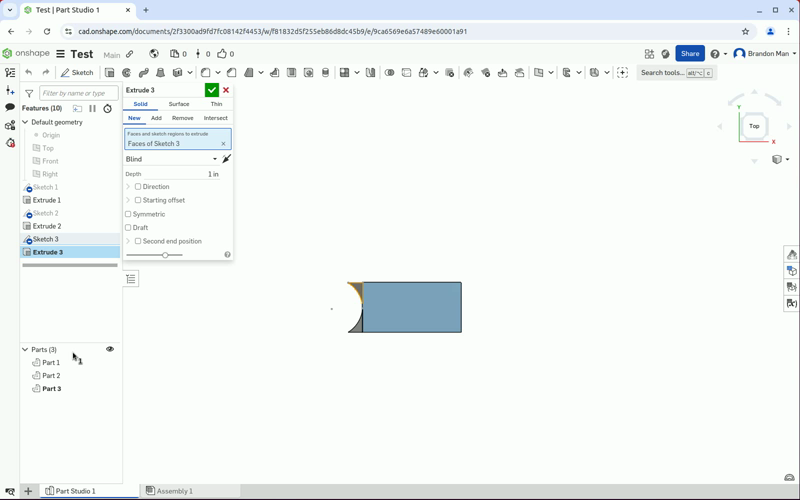
mouse_move(143, 106)
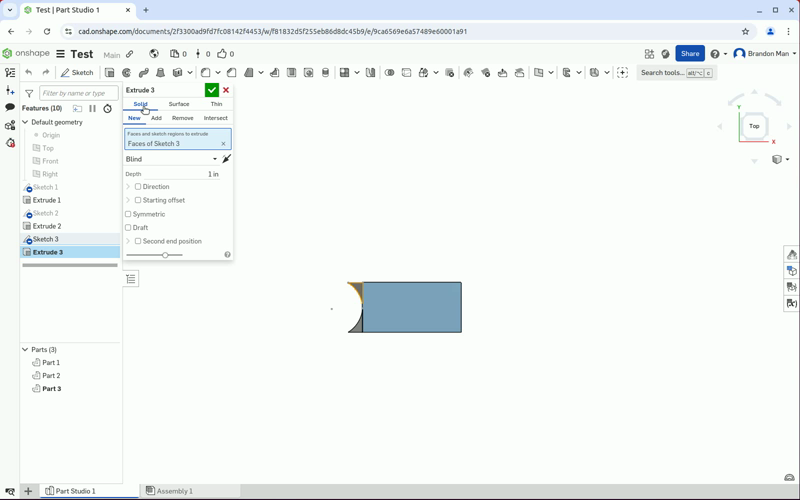
click(143, 106)
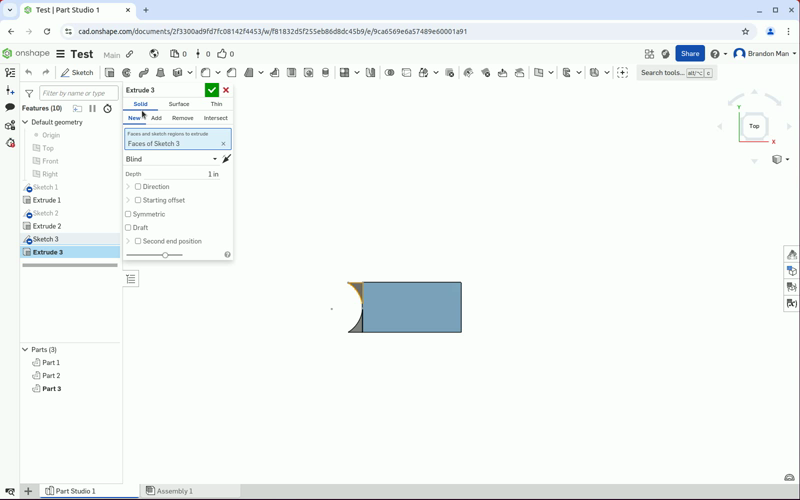
mouse_move(137, 120)
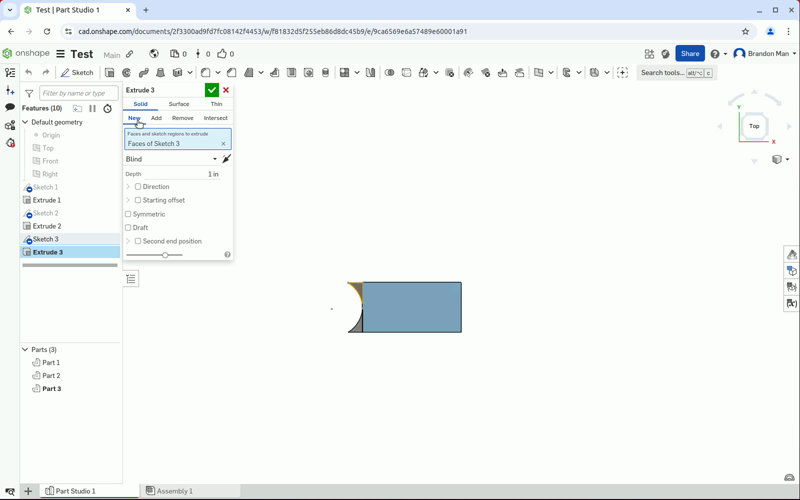
click(137, 120)
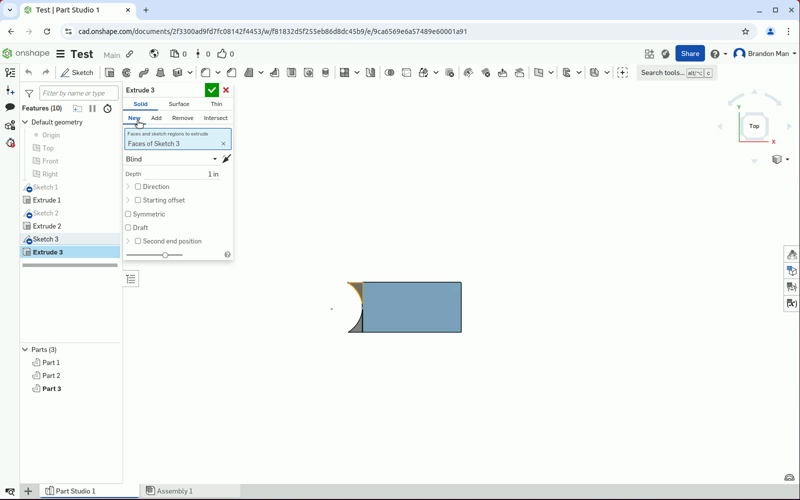
key(tab, 4)
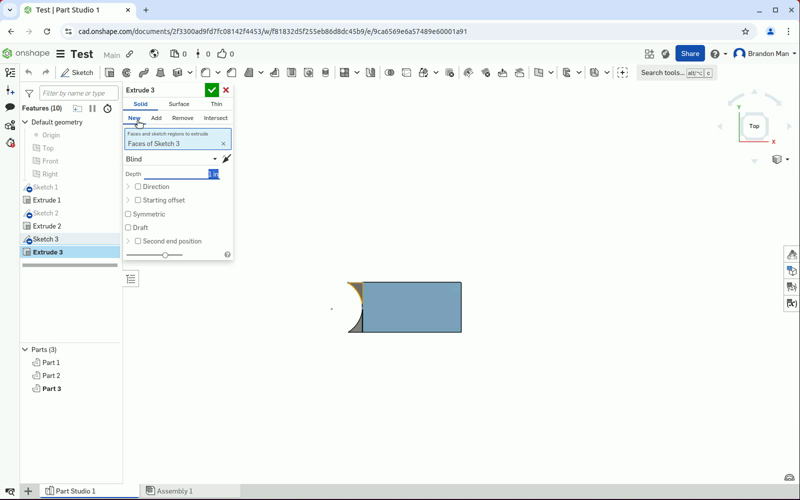
text(16.85)
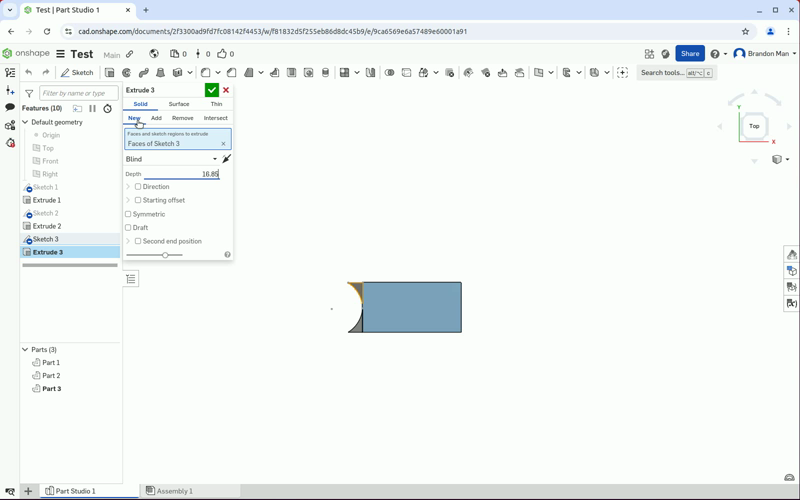
key(enter)
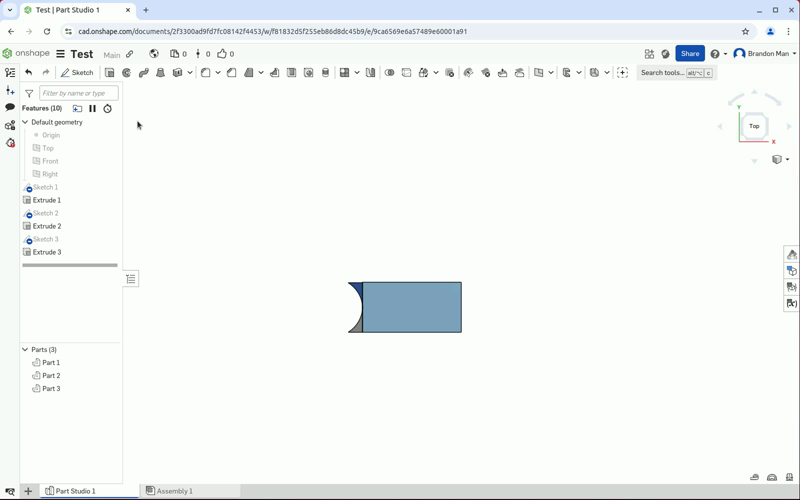
key(shift+h)
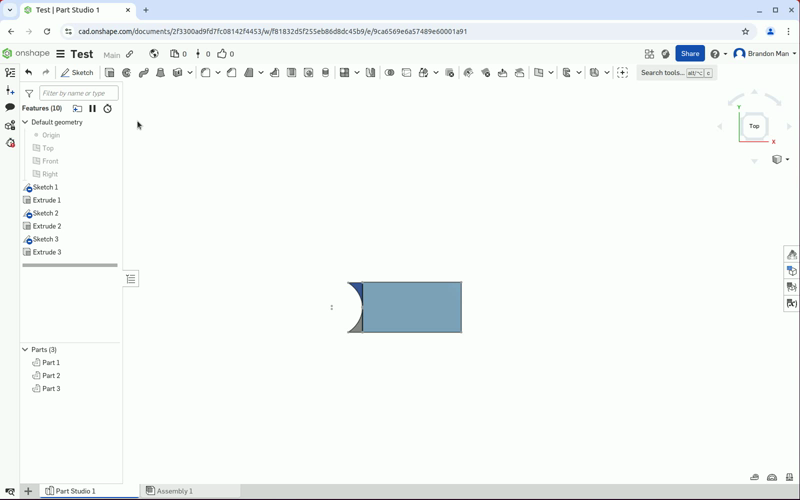
key(shift+h)
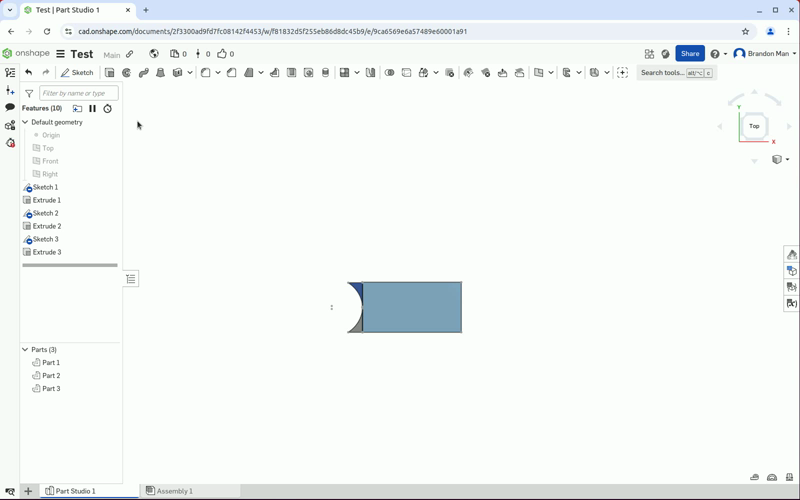
key(shift+7)
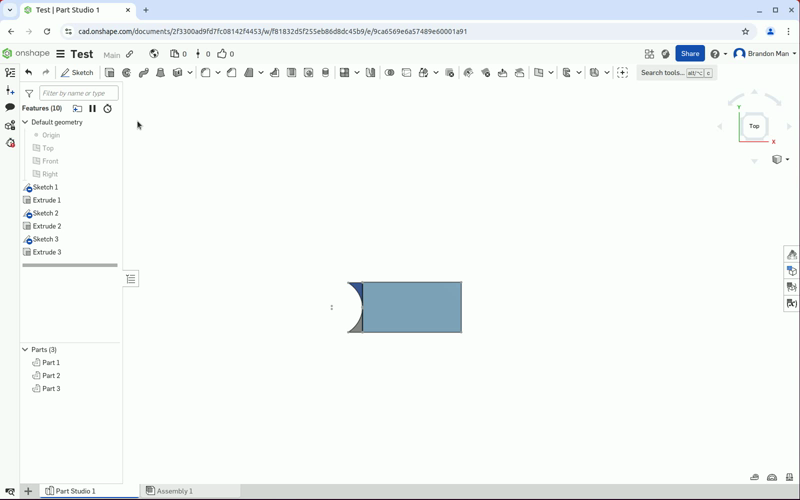
key(up, 3)
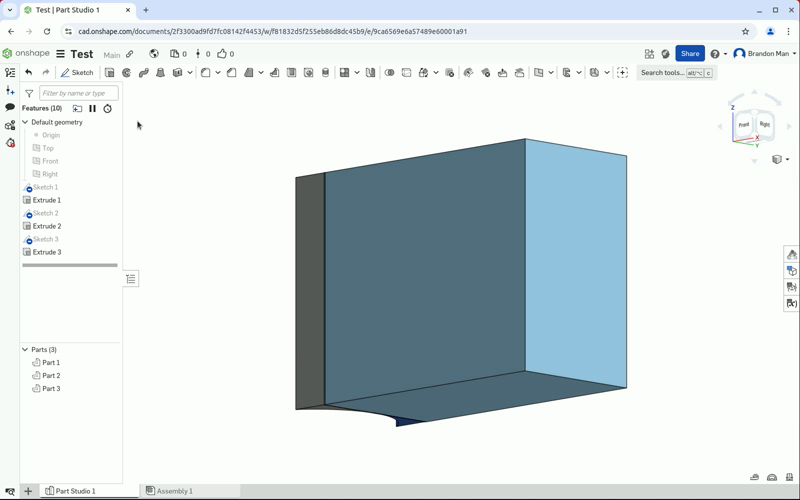
key(left, 3)
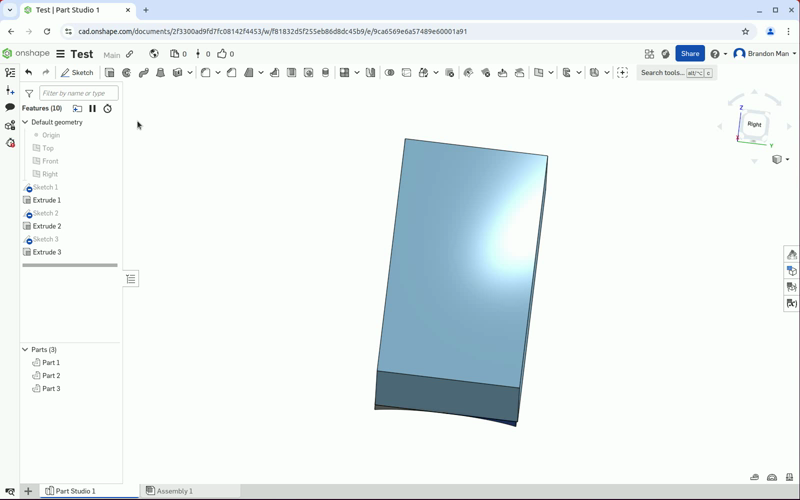
key(right, 3)
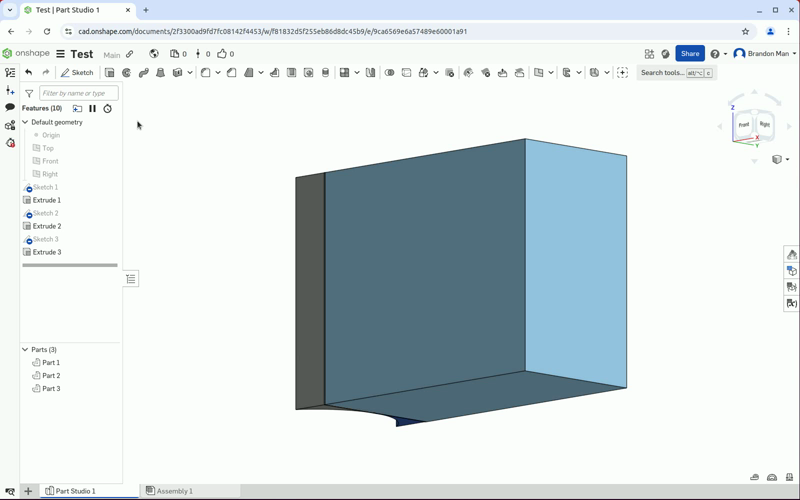
key(down, 3)
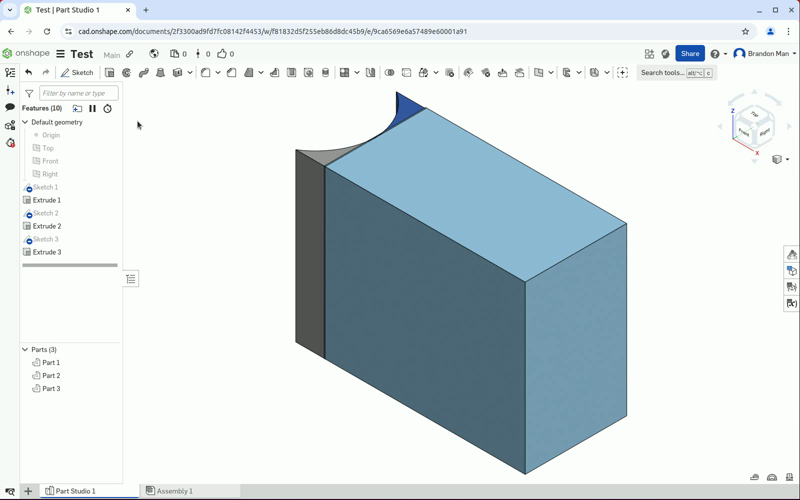
mouse_move(73, 189)
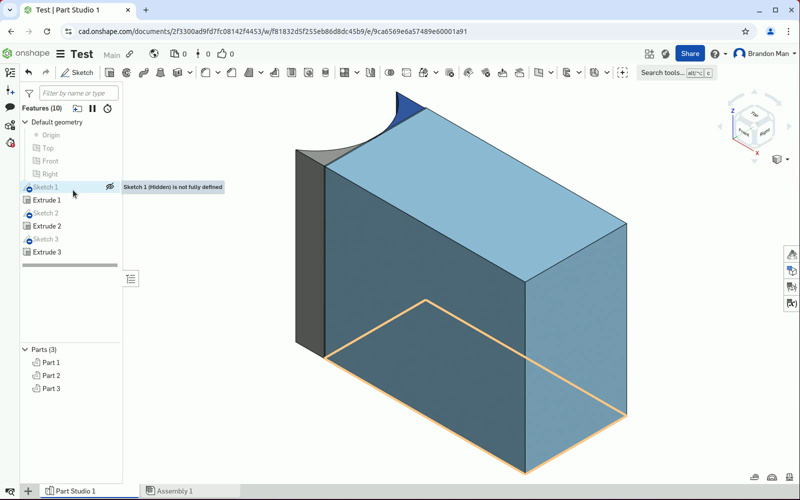
click(73, 189)